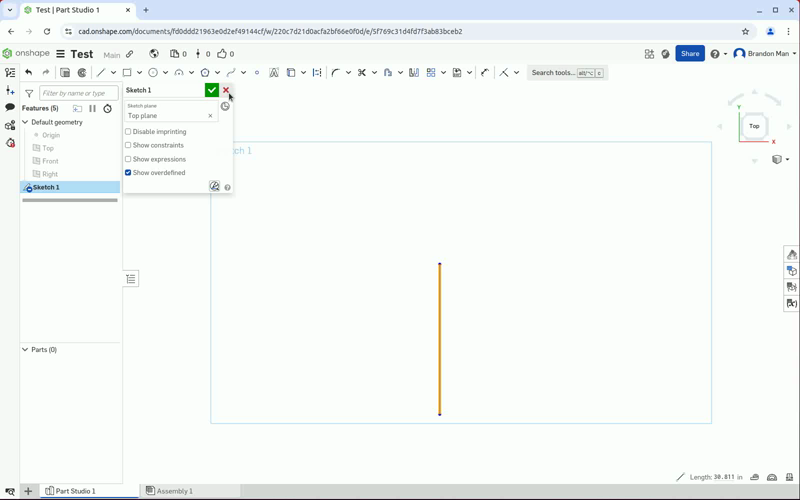
key(shift+h)
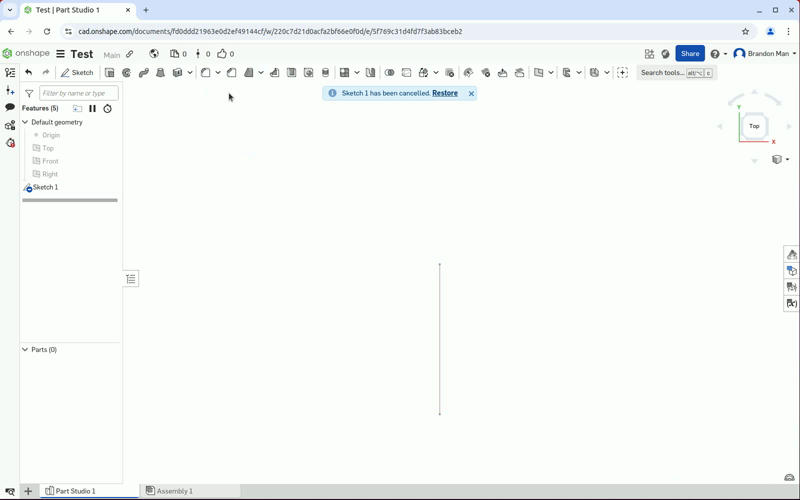
key(shift+s)
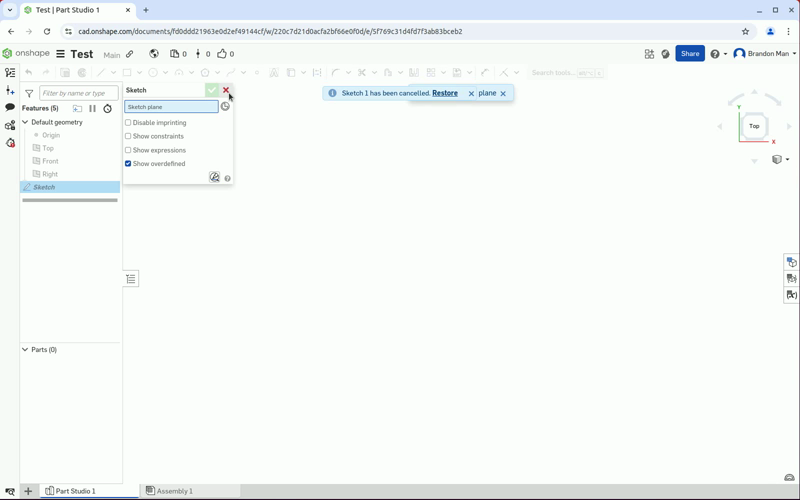
mouse_move(73, 150)
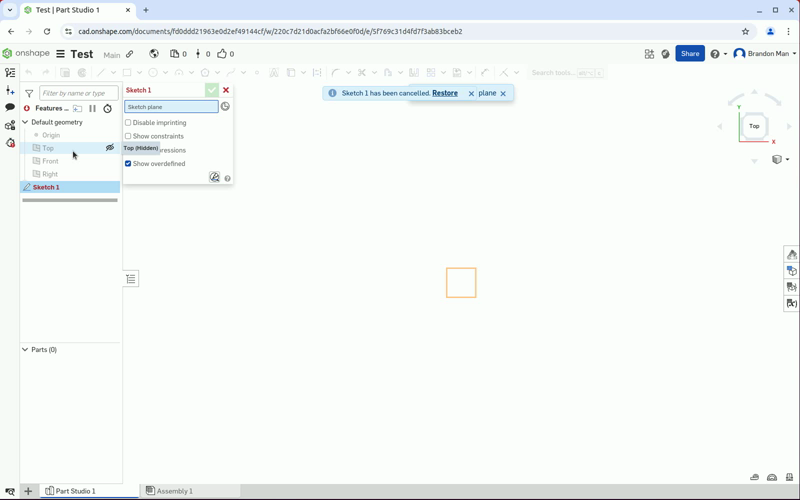
click(73, 150)
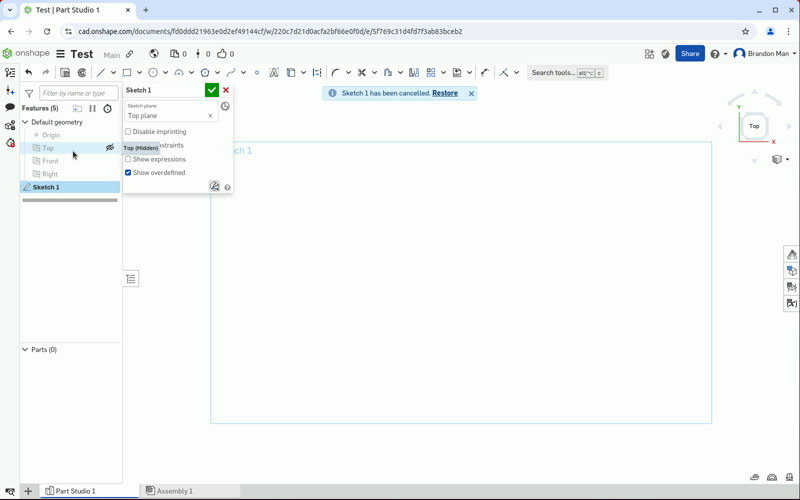
mouse_move(73, 352)
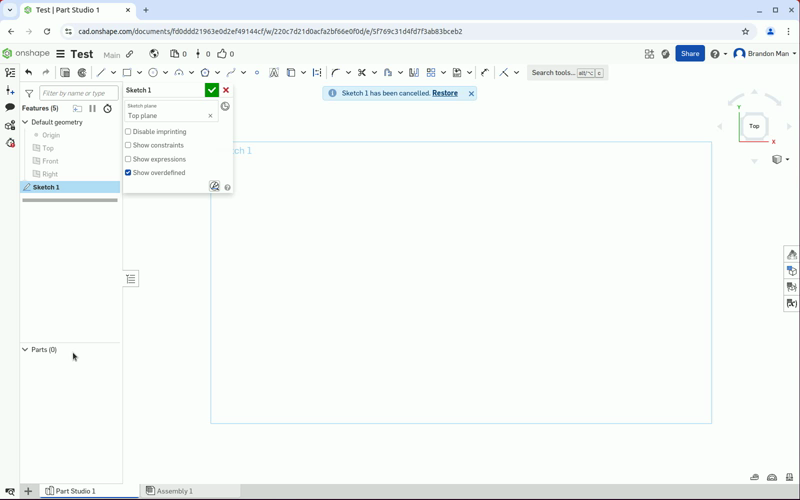
key(y)
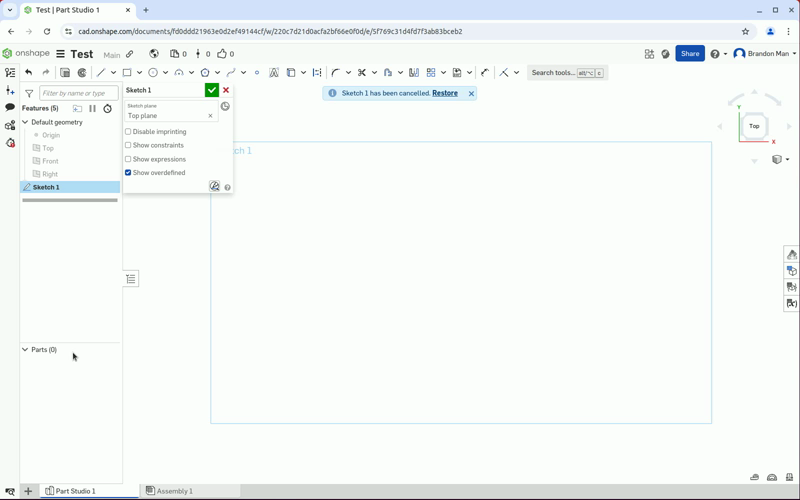
key(l)
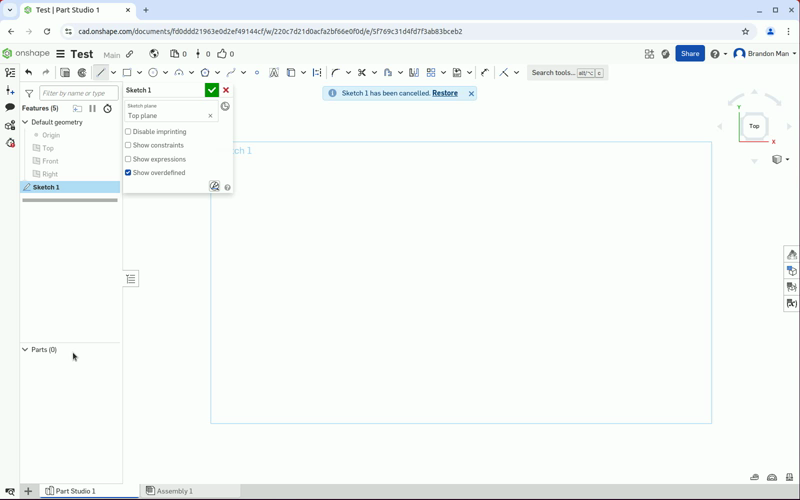
key_down(shift)
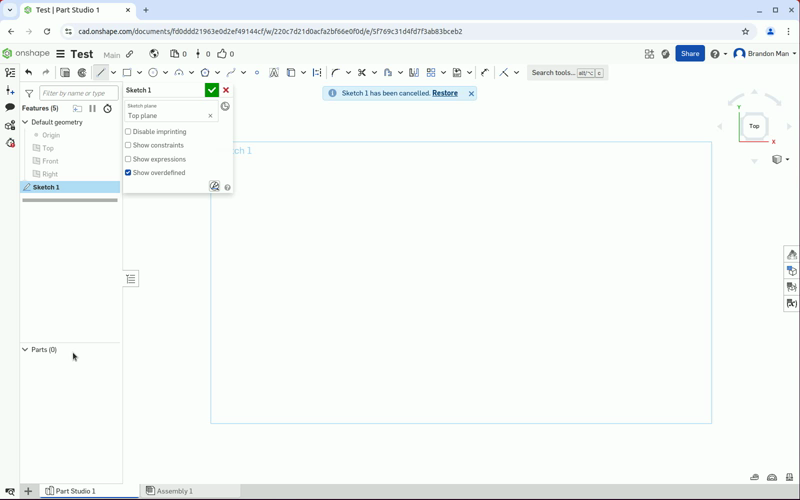
mouse_move(349, 282)
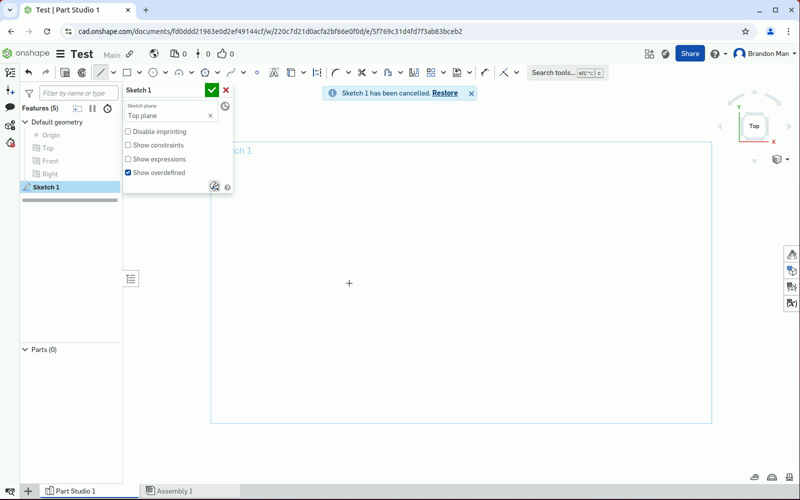
click(349, 282)
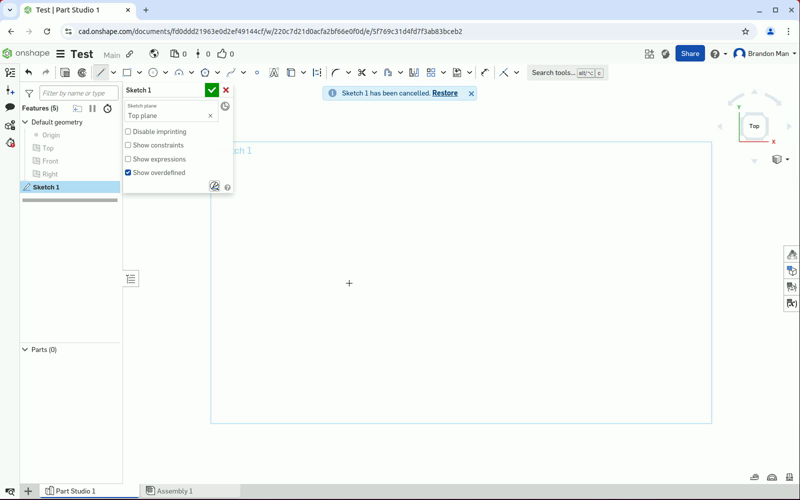
key_up(shift)
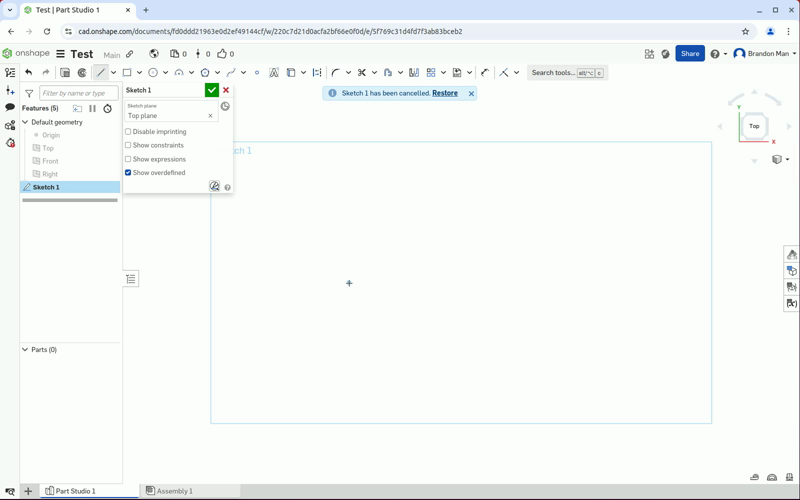
key_down(shift)
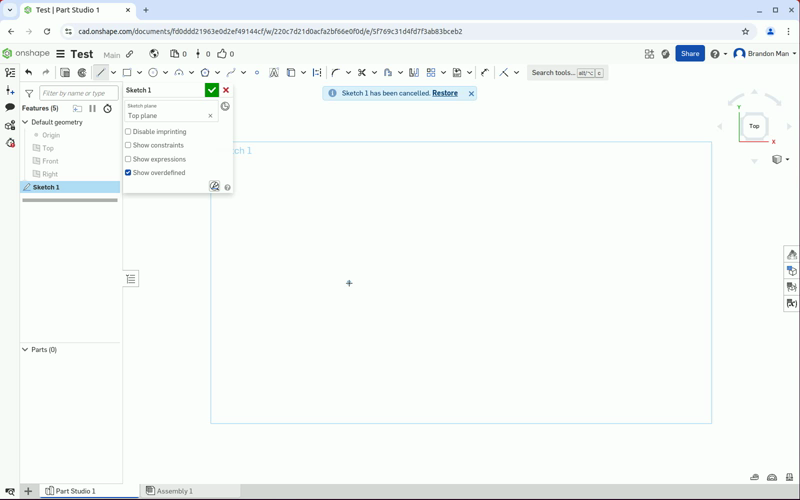
mouse_move(405, 378)
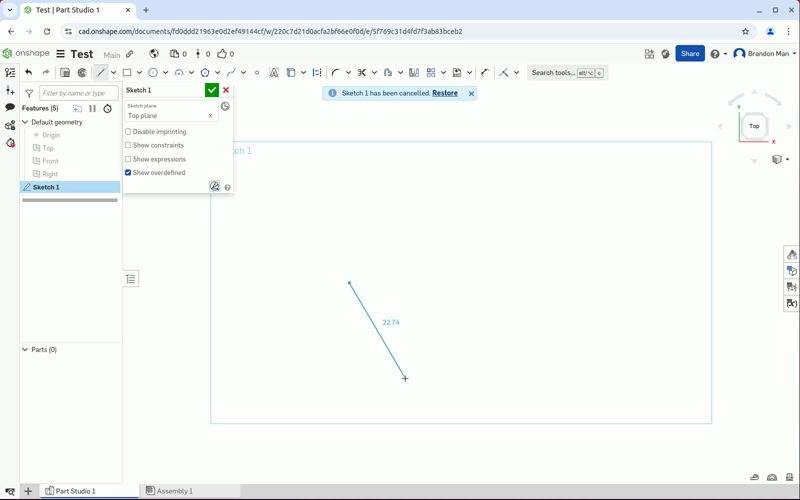
click(405, 378)
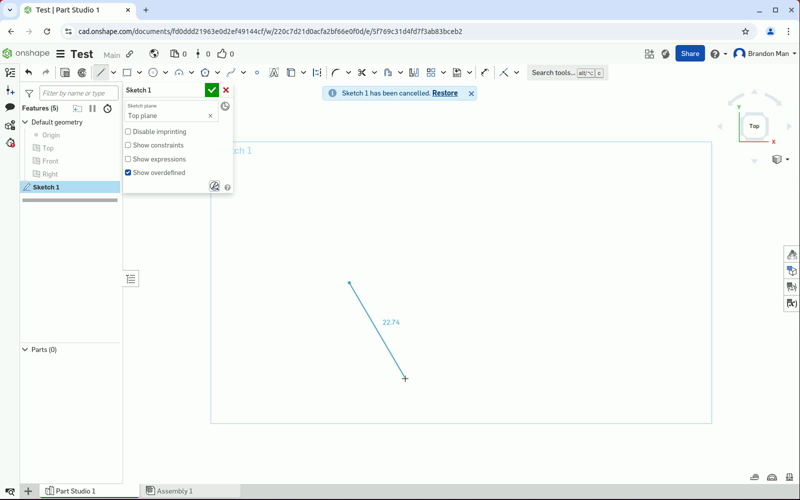
key_up(shift)
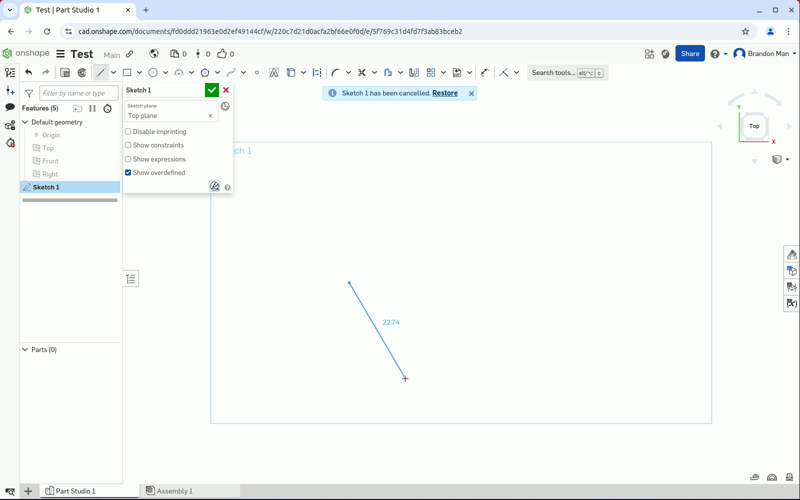
key_down(shift)
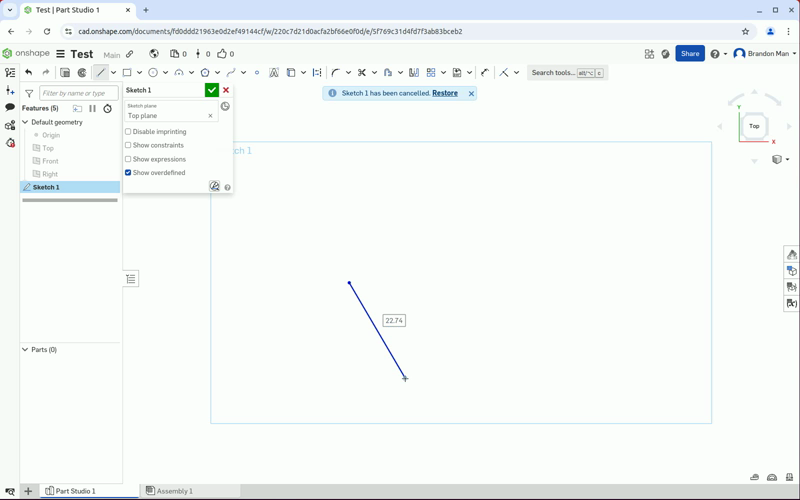
mouse_move(514, 378)
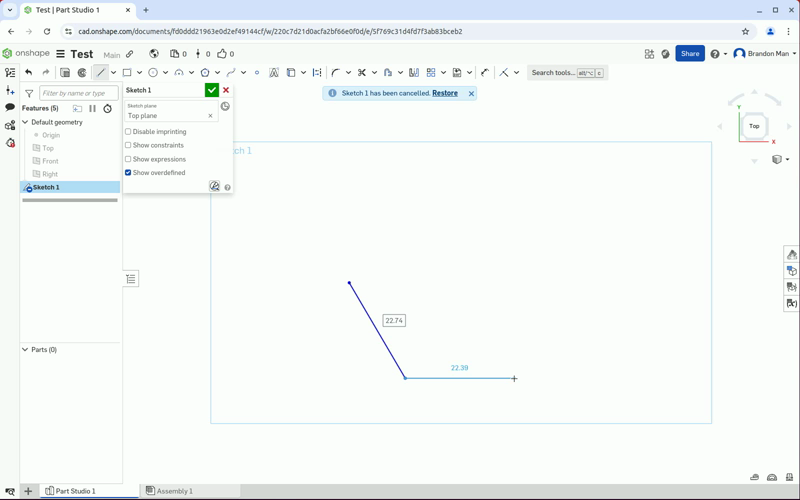
click(514, 378)
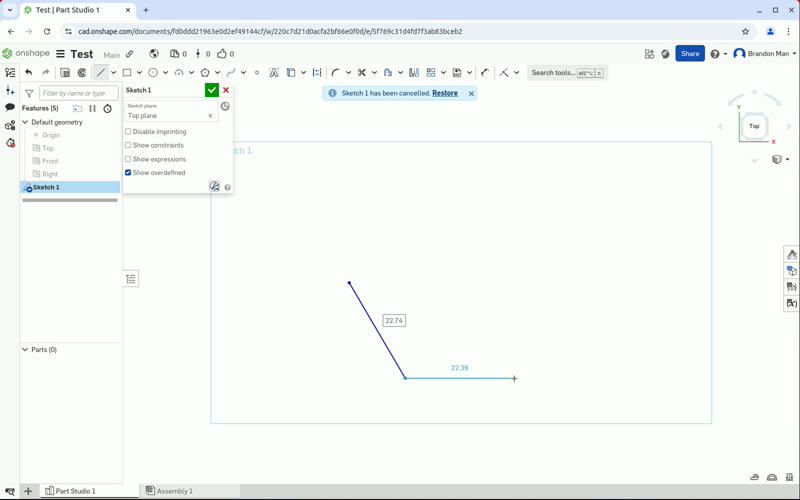
key_up(shift)
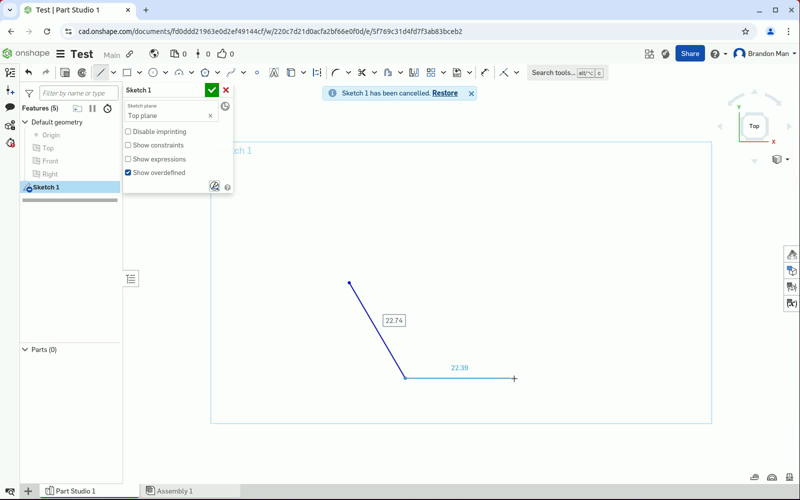
key_down(shift)
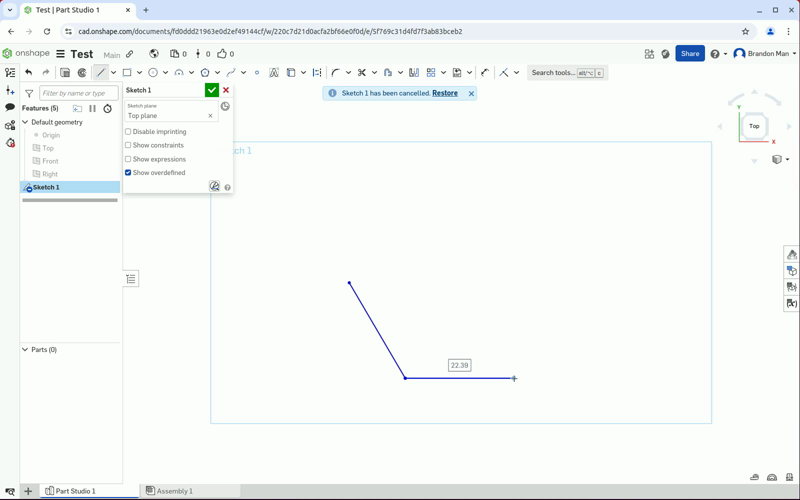
mouse_move(569, 282)
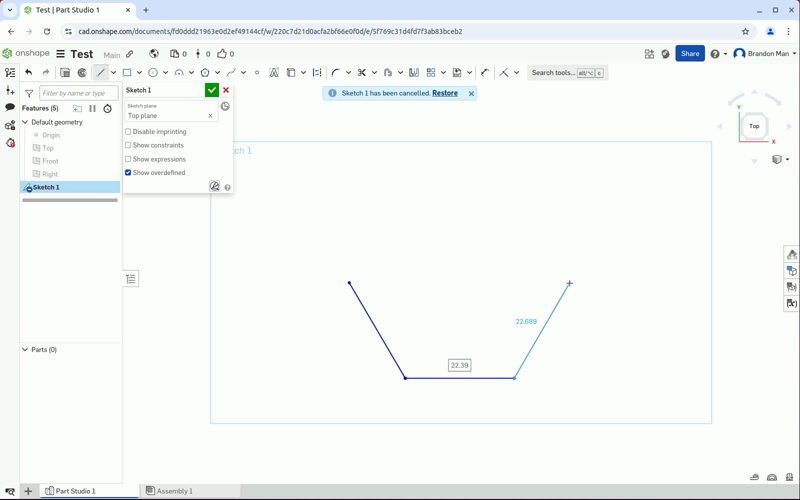
click(569, 282)
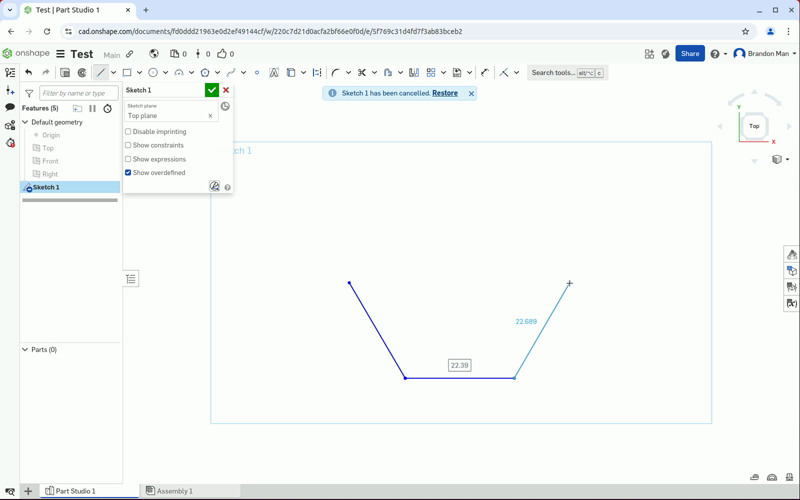
key_up(shift)
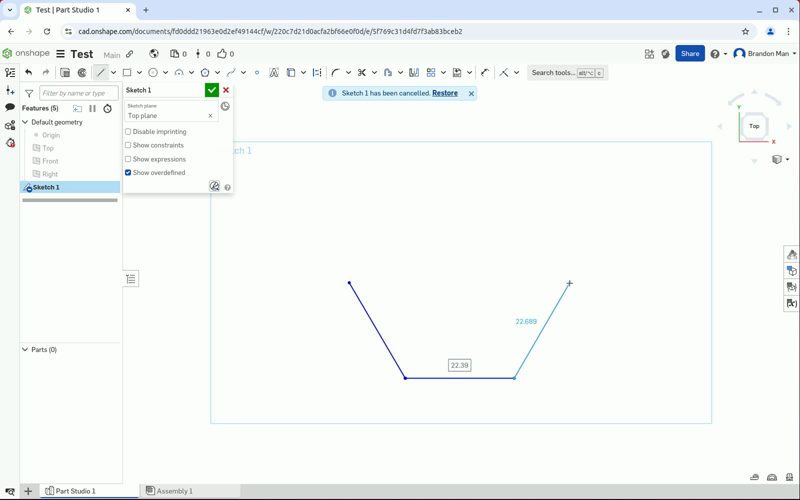
key_down(shift)
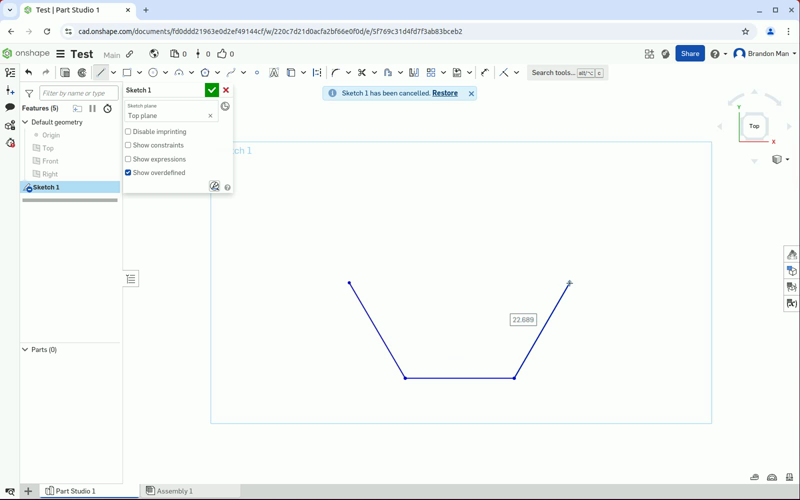
mouse_move(514, 187)
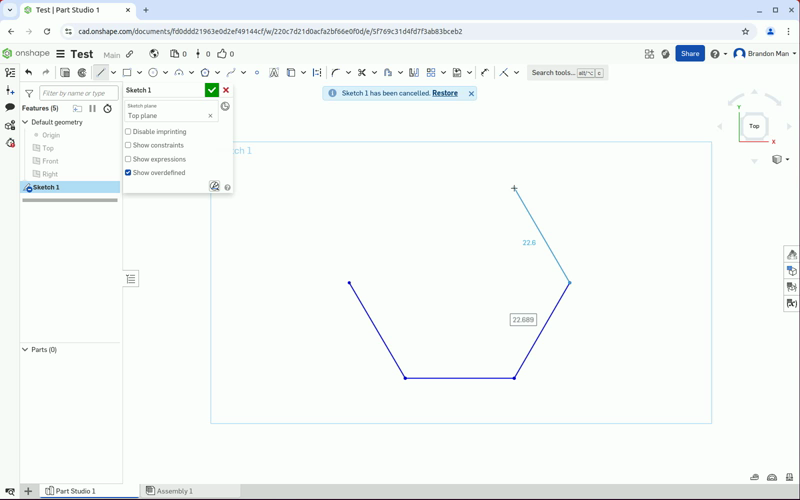
click(514, 187)
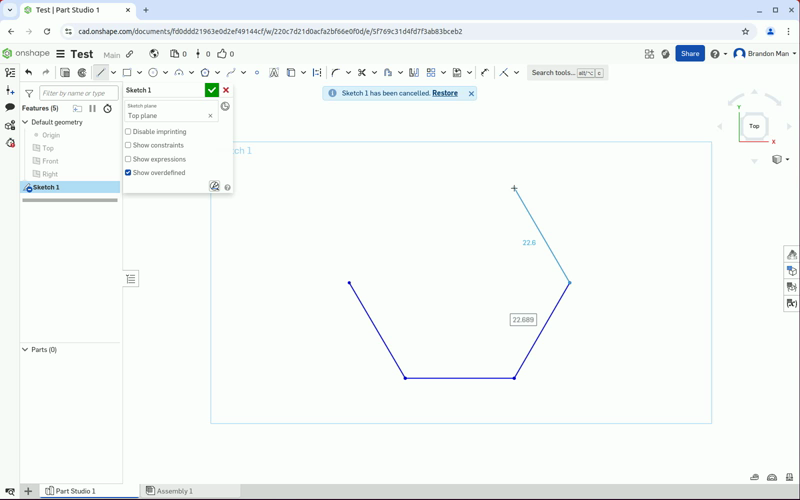
key_up(shift)
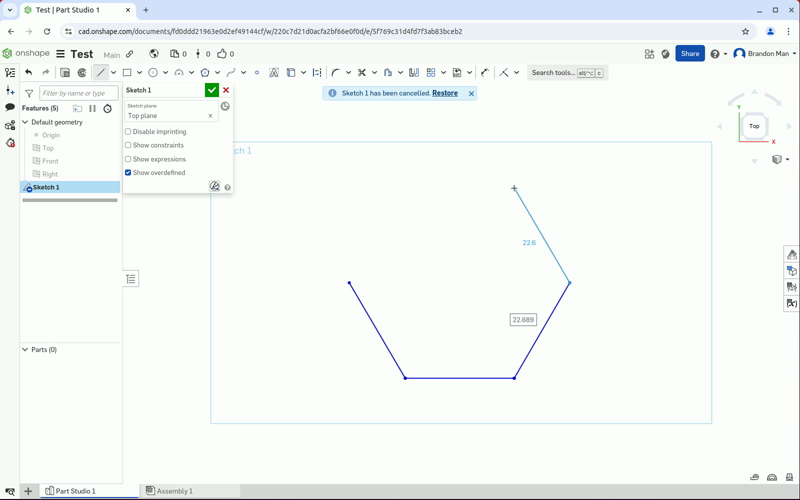
key_down(shift)
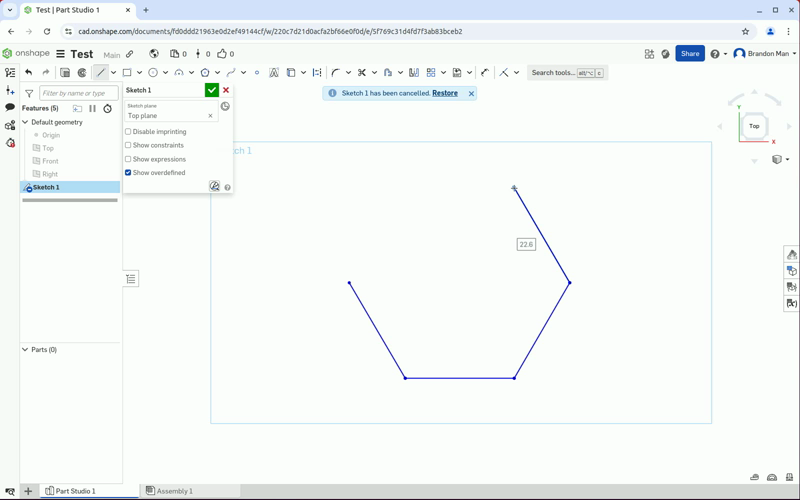
mouse_move(405, 187)
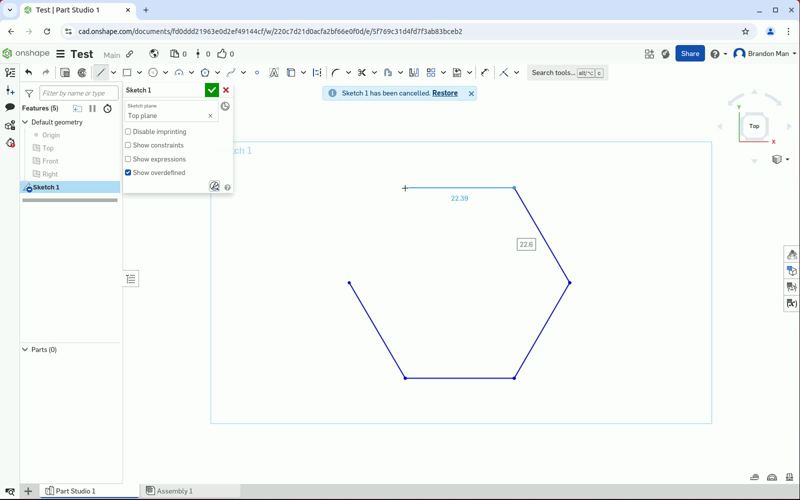
click(405, 187)
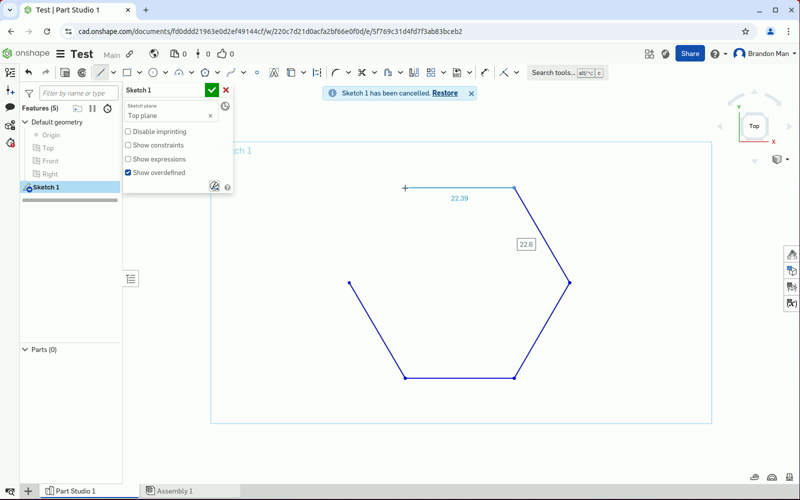
key_up(shift)
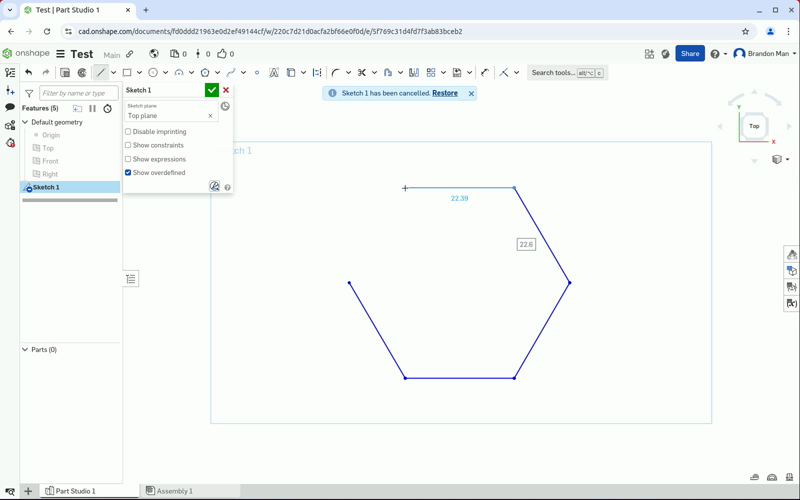
key_down(shift)
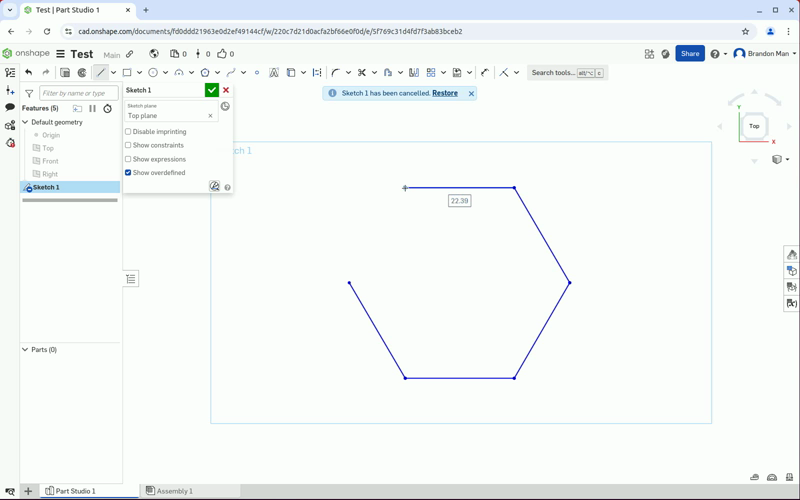
mouse_move(349, 282)
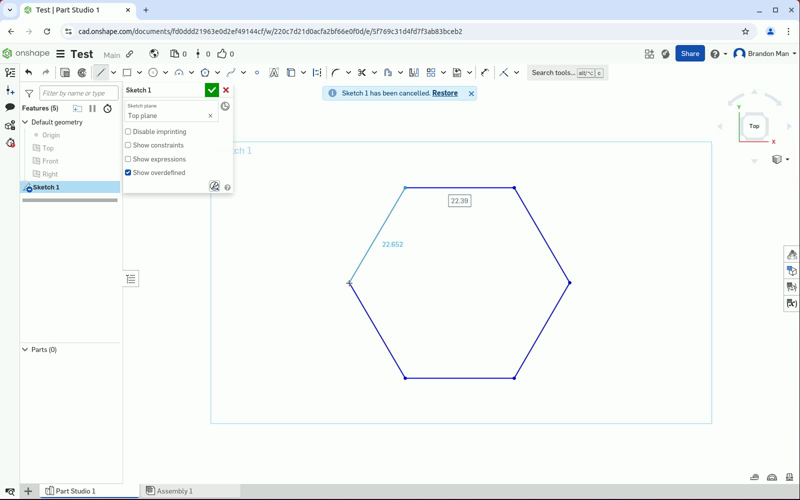
key_up(shift)
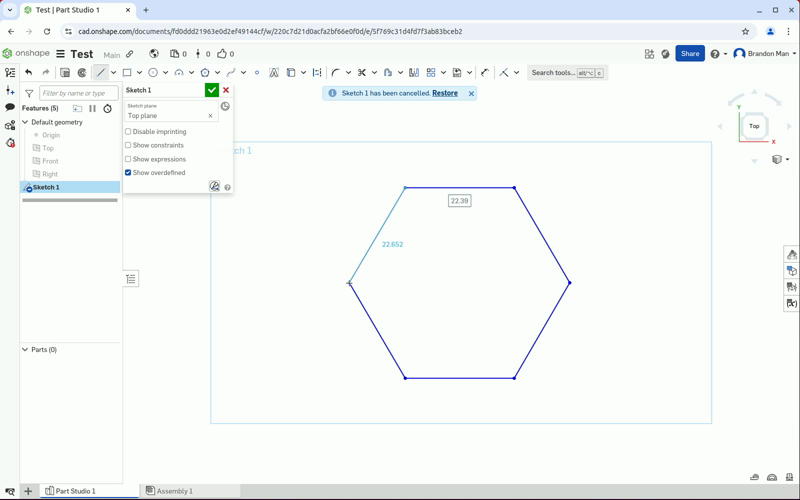
click(349, 282)
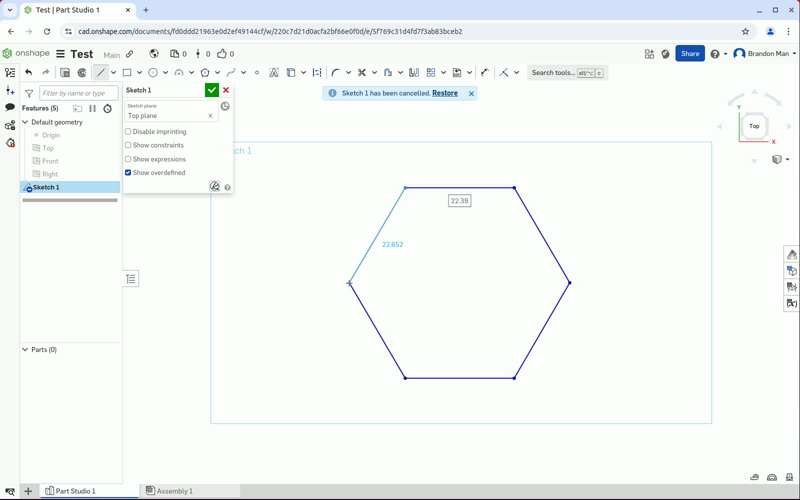
key(esc)
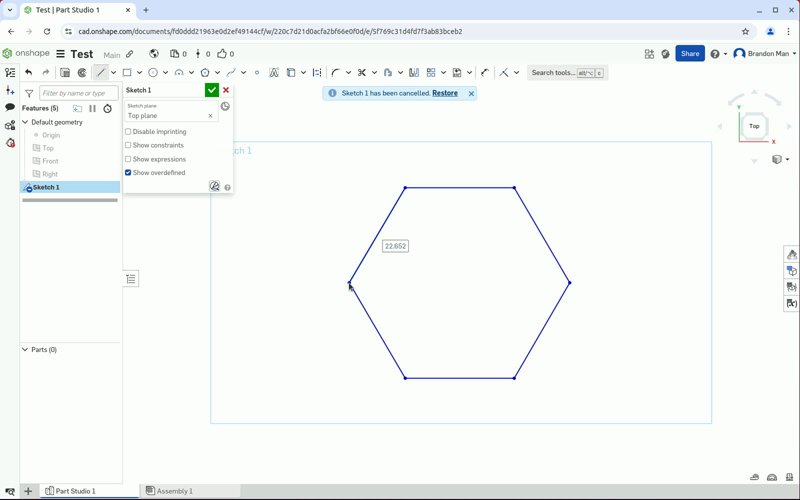
mouse_move(501, 262)
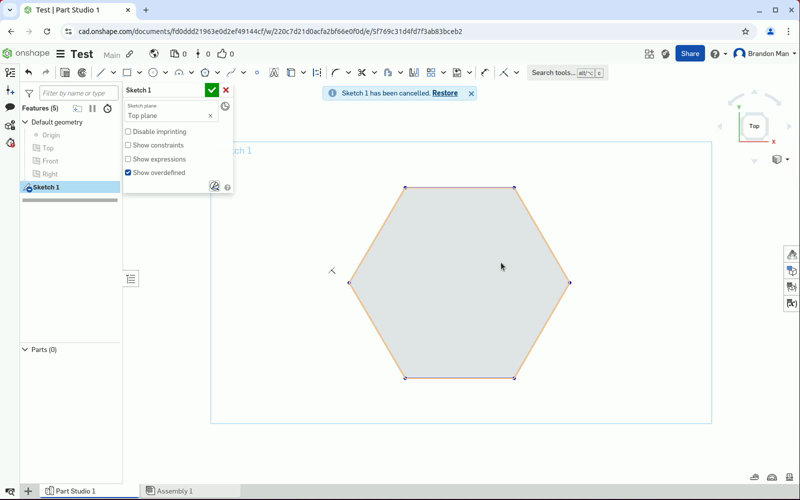
click(501, 262)
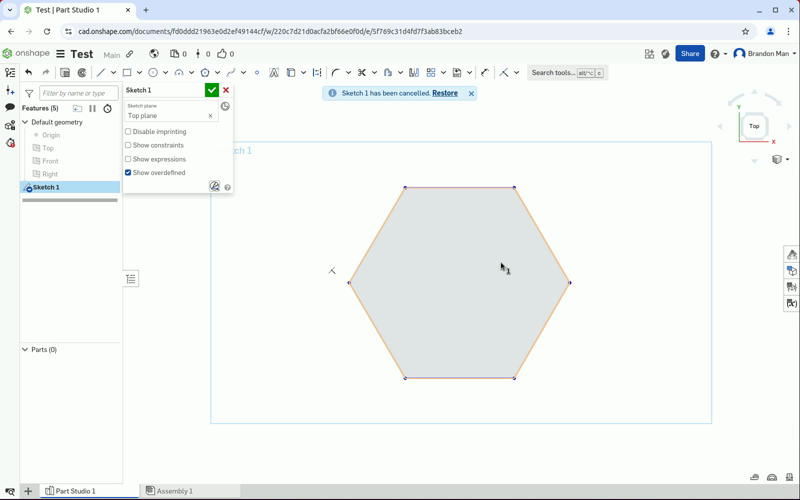
mouse_move(73, 352)
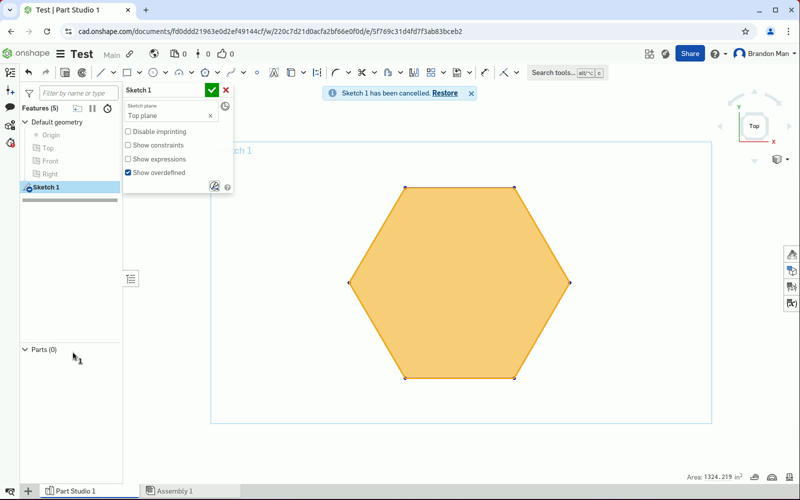
key(shift+y)
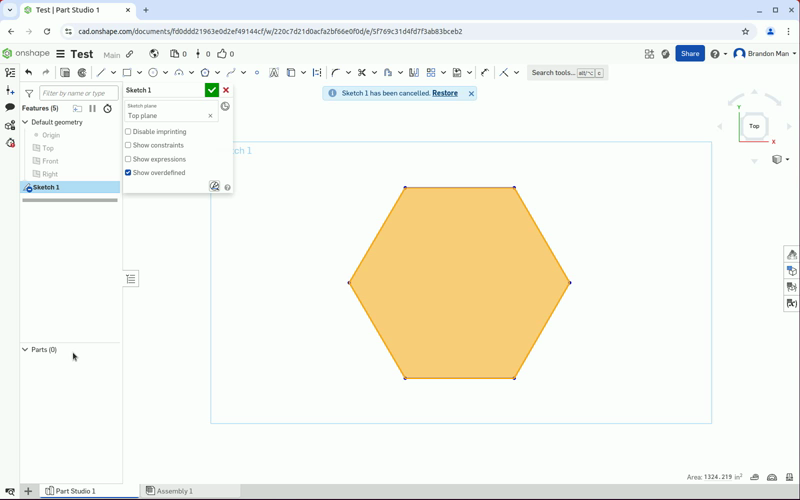
key(shift+e)
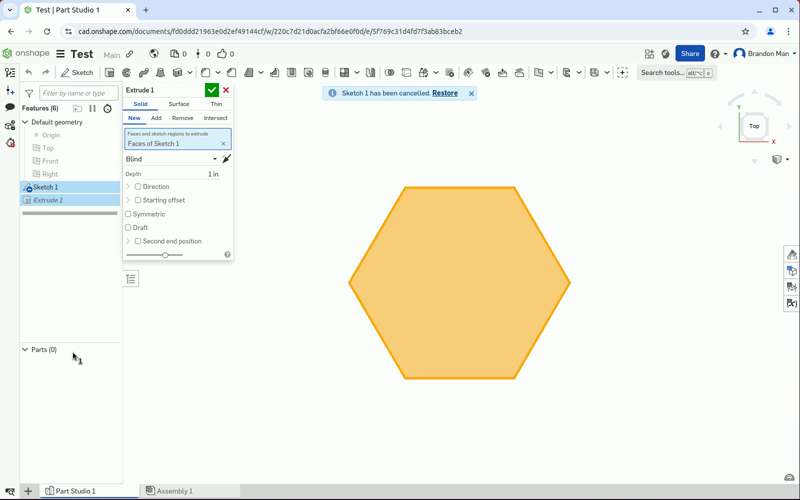
mouse_move(143, 106)
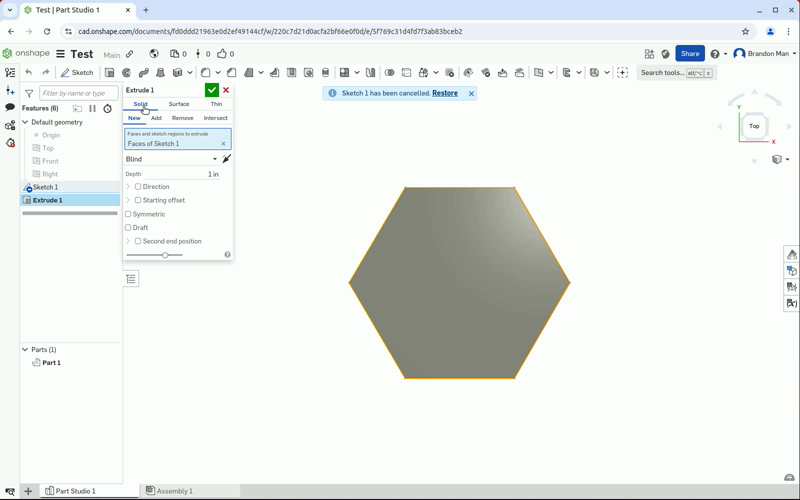
click(143, 106)
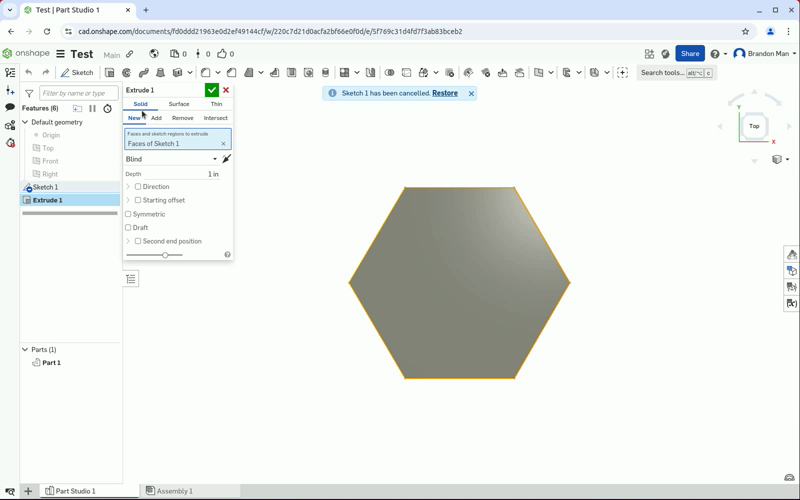
mouse_move(137, 120)
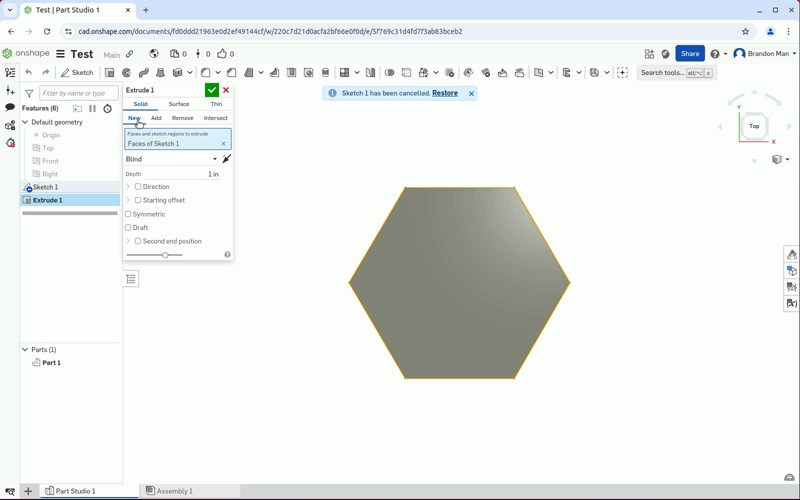
click(137, 120)
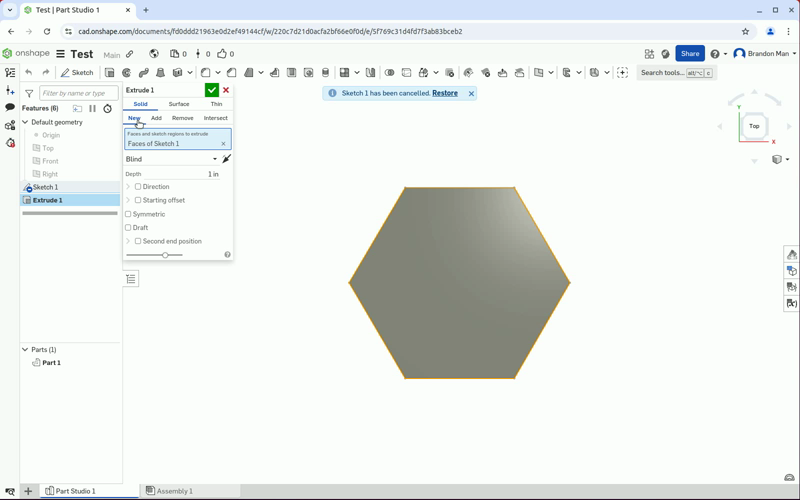
key(tab, 4)
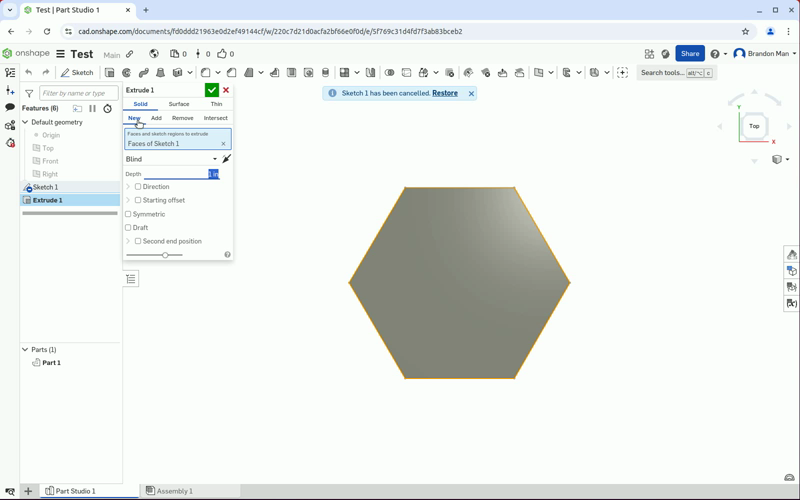
text(15.405)
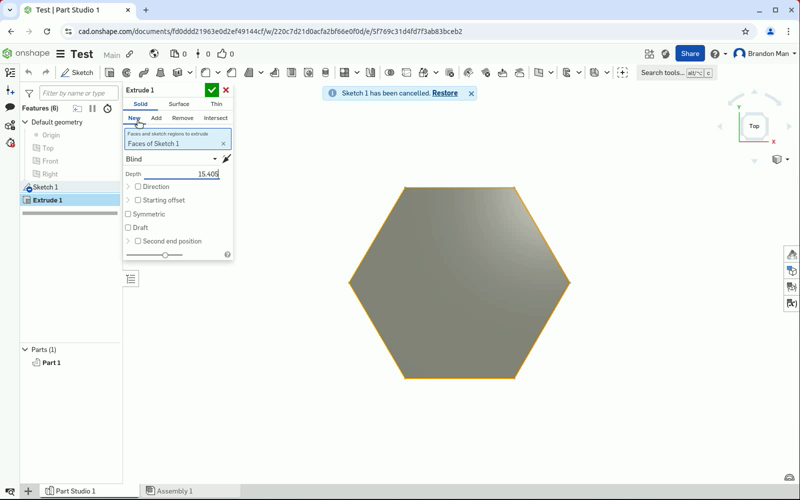
key(enter)
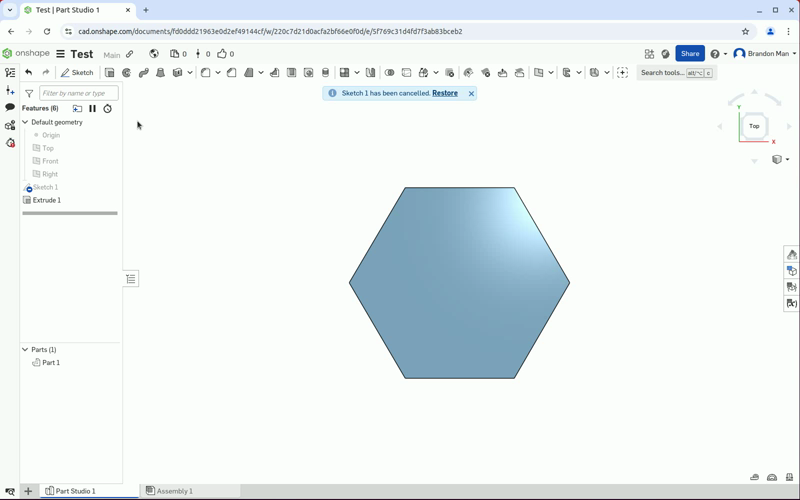
key(shift+h)
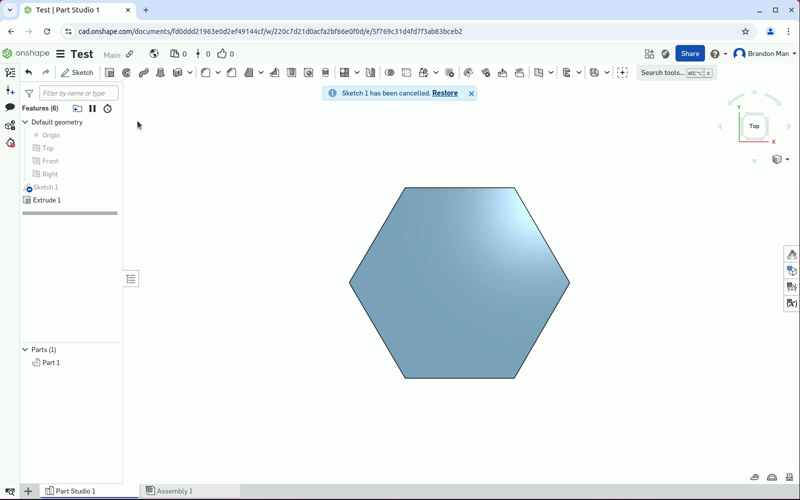
key(shift+h)
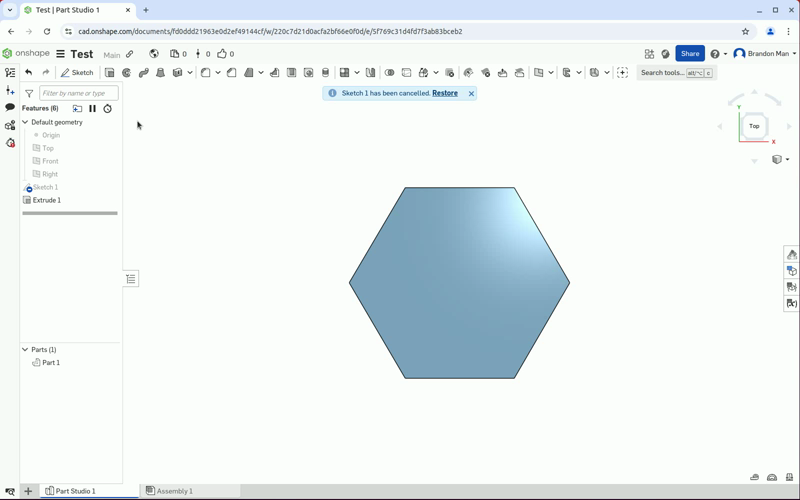
mouse_move(73, 189)
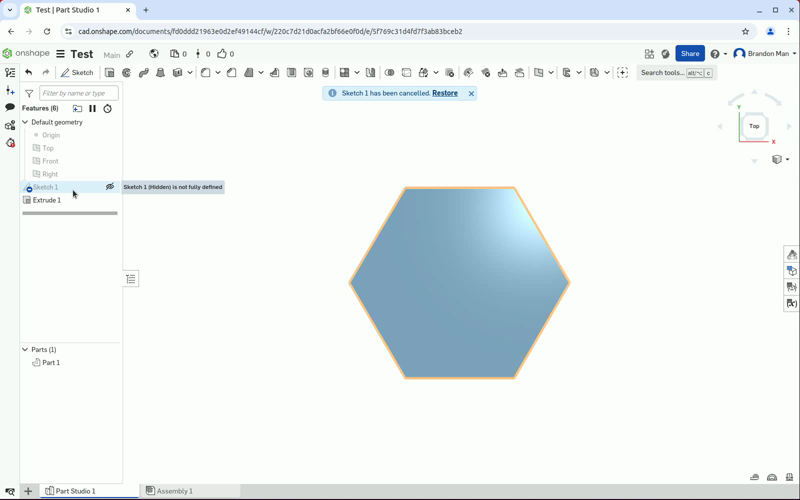
click(73, 189)
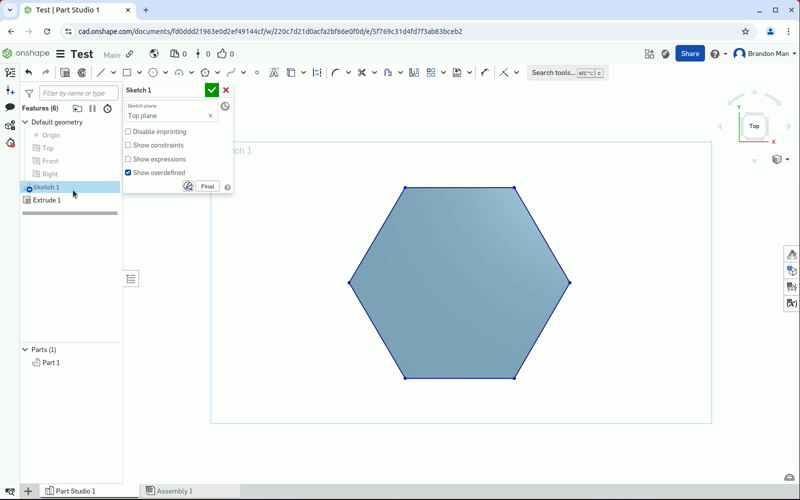
mouse_move(229, 92)
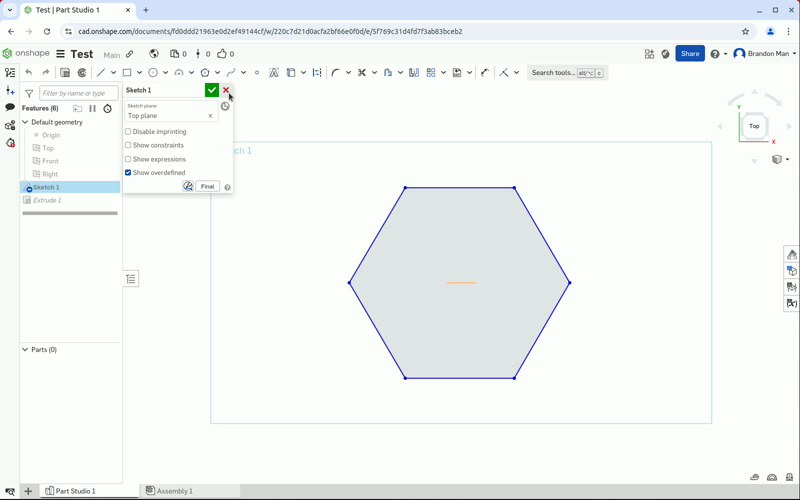
click(229, 92)
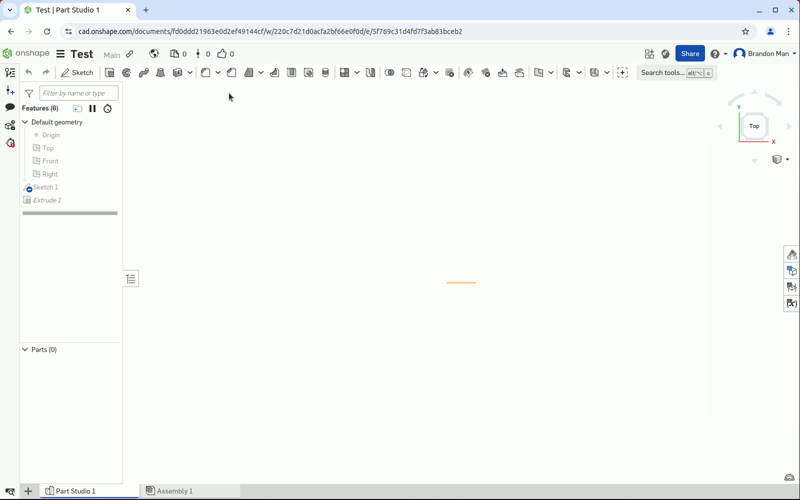
mouse_move(541, 75)
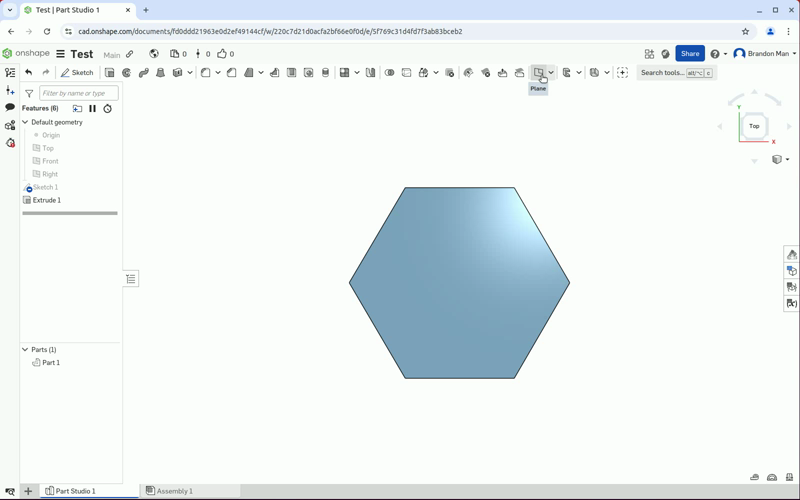
click(541, 75)
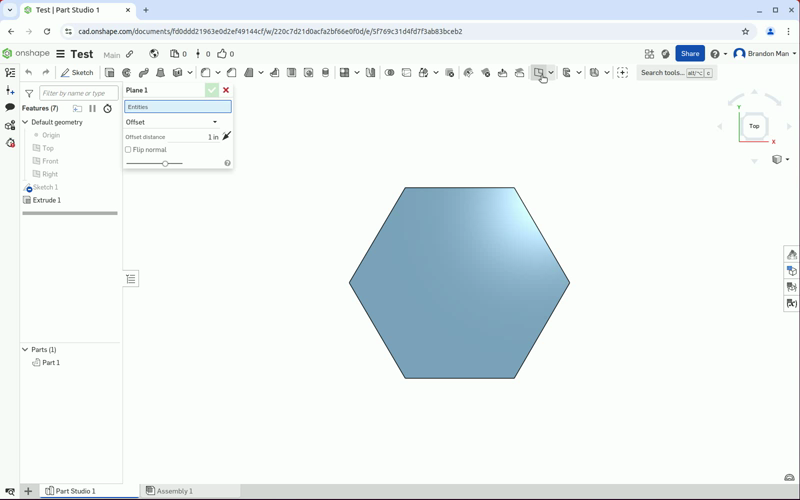
mouse_move(73, 150)
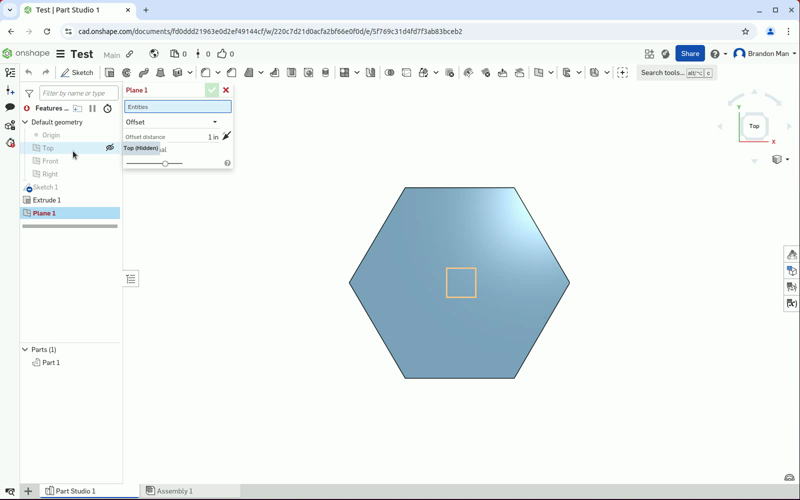
click(73, 150)
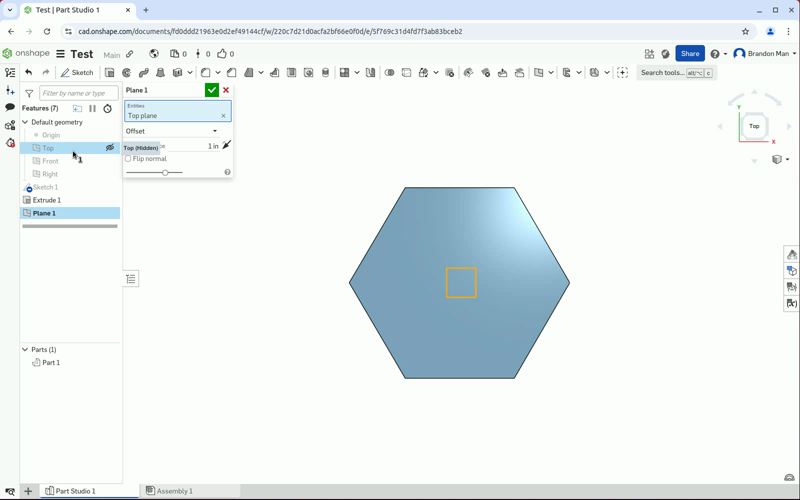
key(tab, 2)
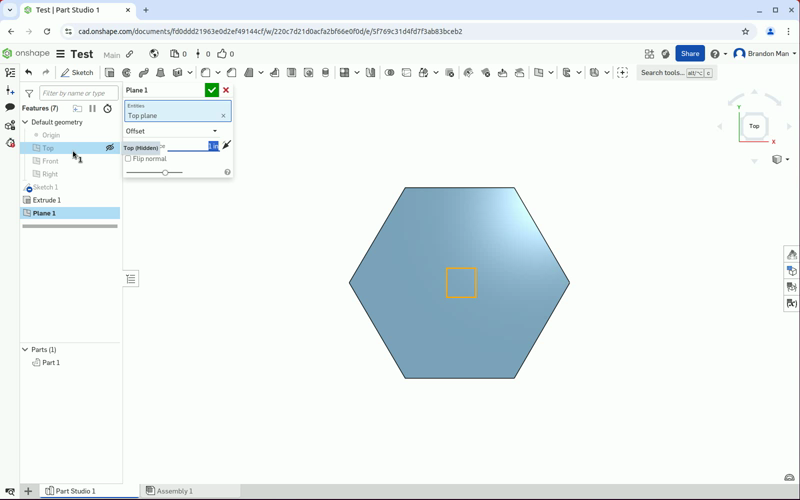
text(15.405)
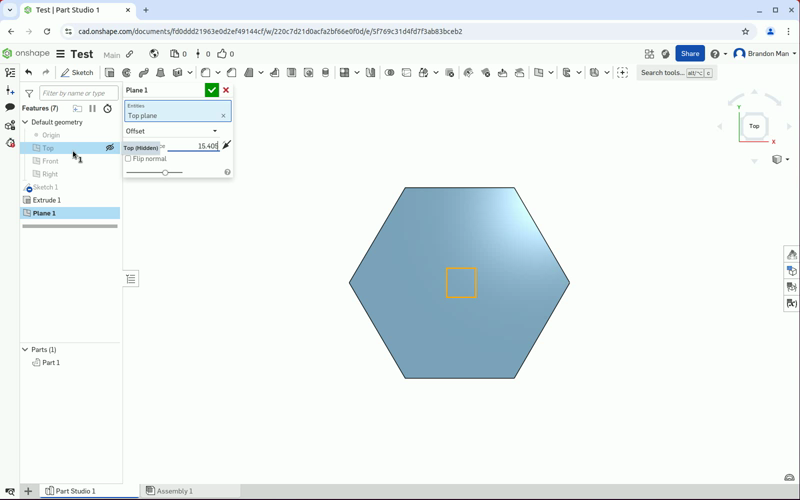
key(enter, 2)
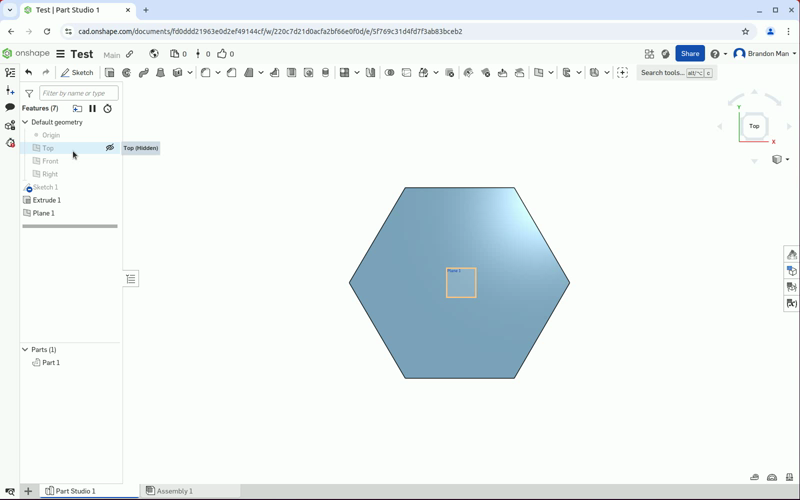
key(shift+s)
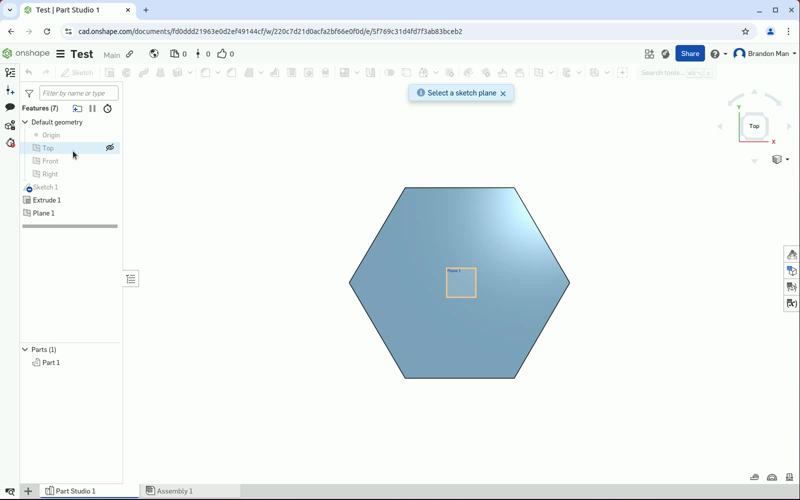
mouse_move(73, 215)
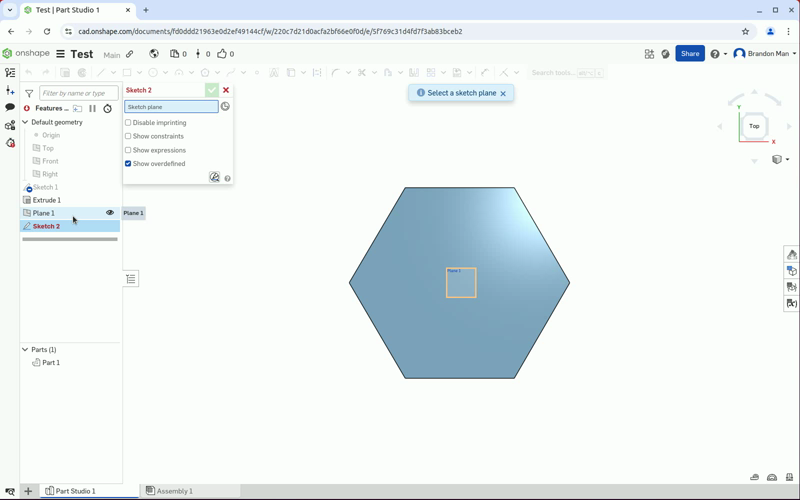
click(73, 215)
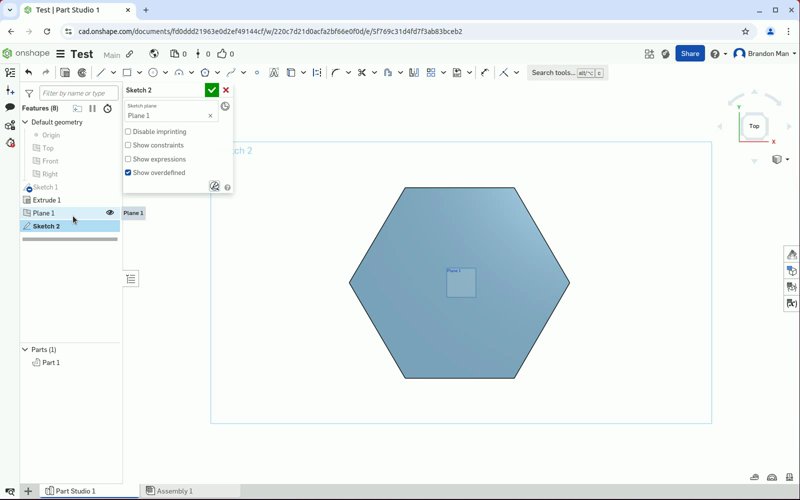
mouse_move(73, 352)
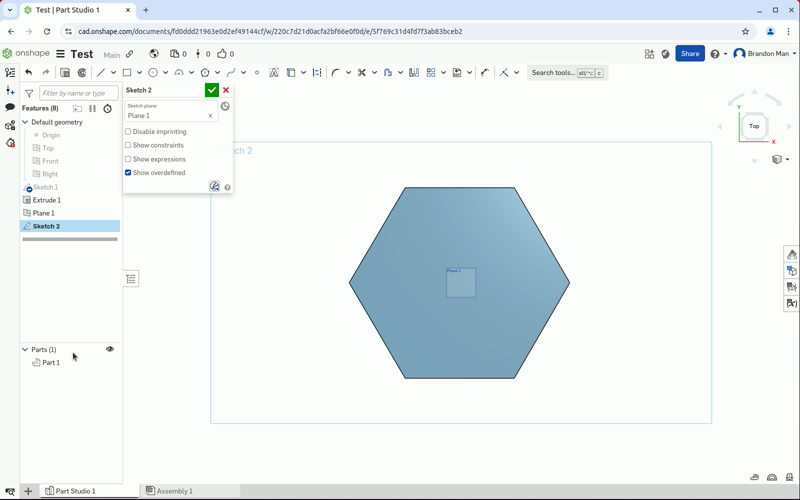
key(y)
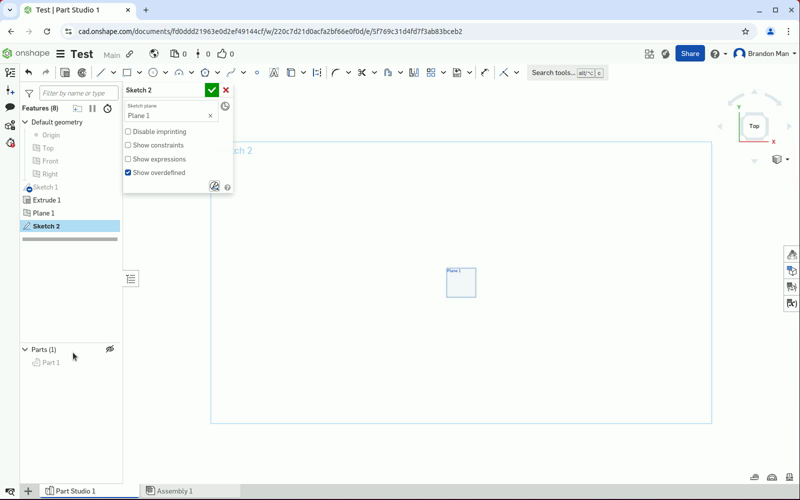
key(c)
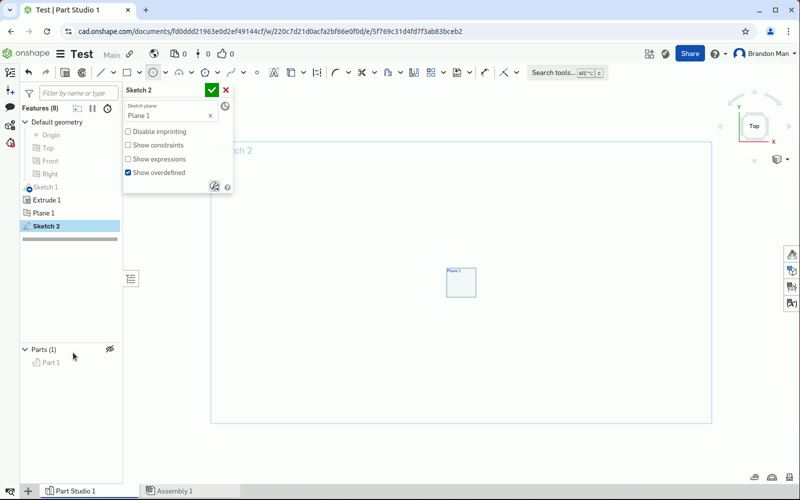
key_down(shift)
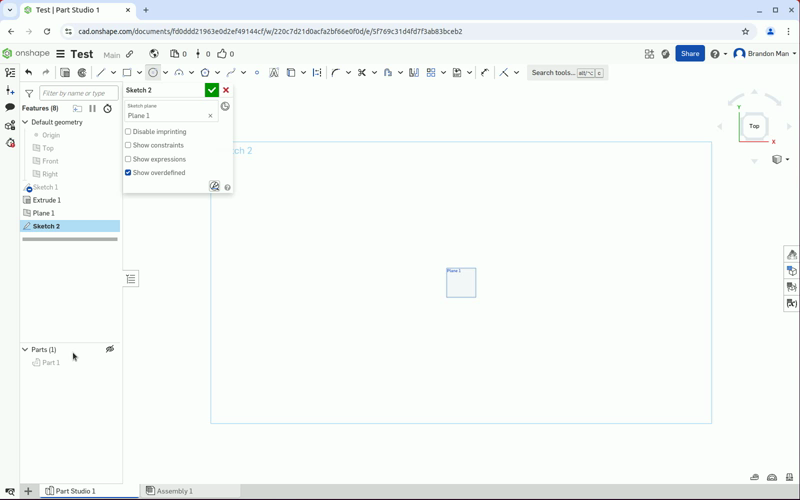
mouse_move(461, 282)
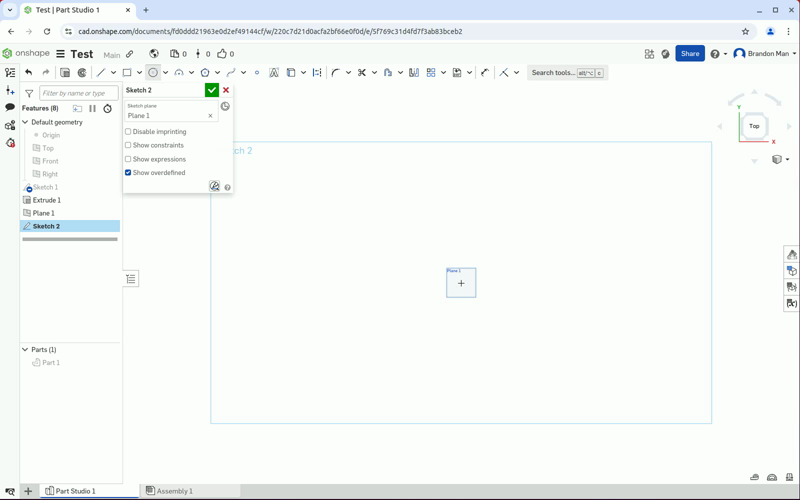
click(461, 282)
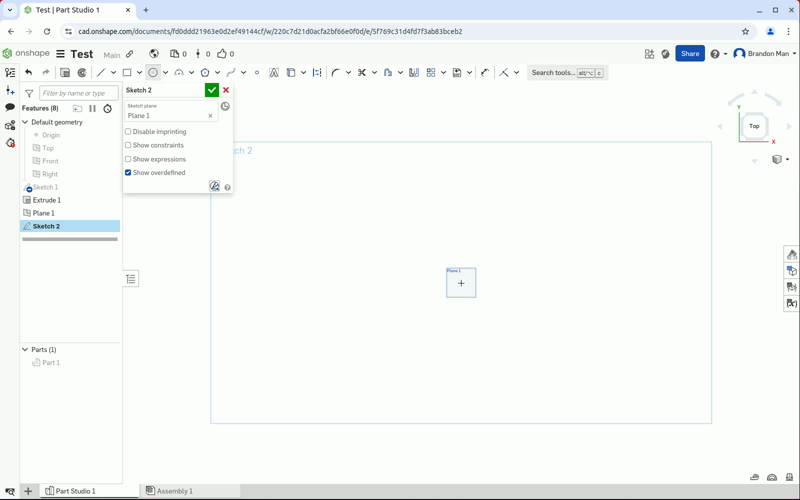
key_up(shift)
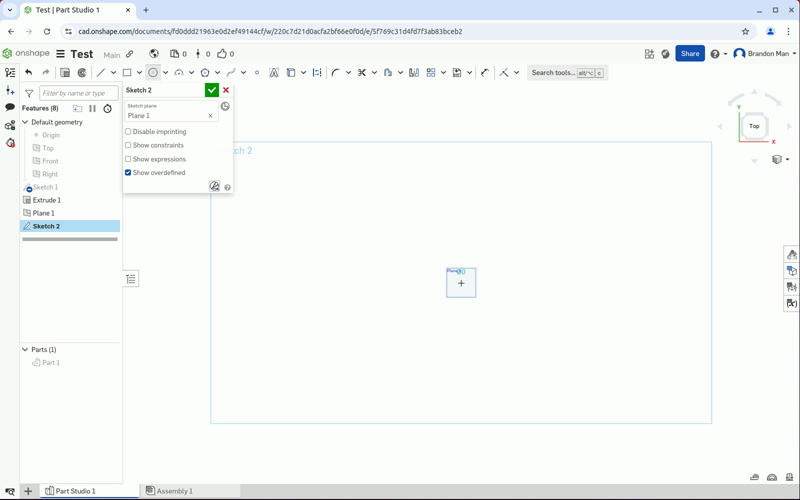
mouse_move(552, 282)
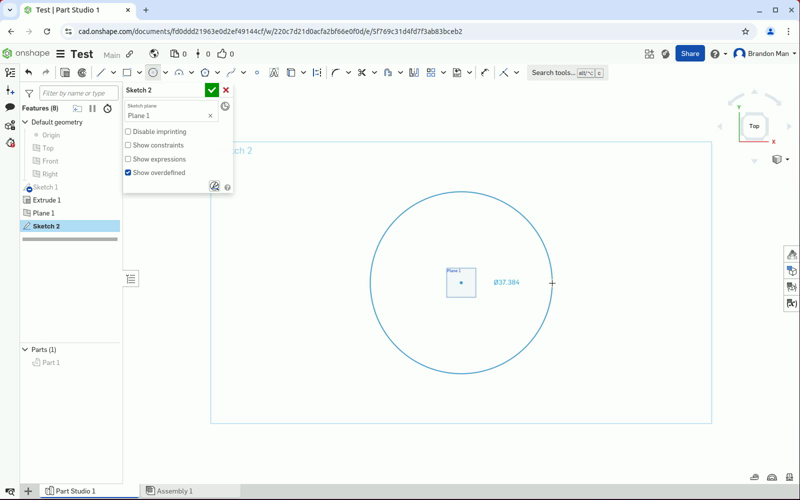
click(552, 282)
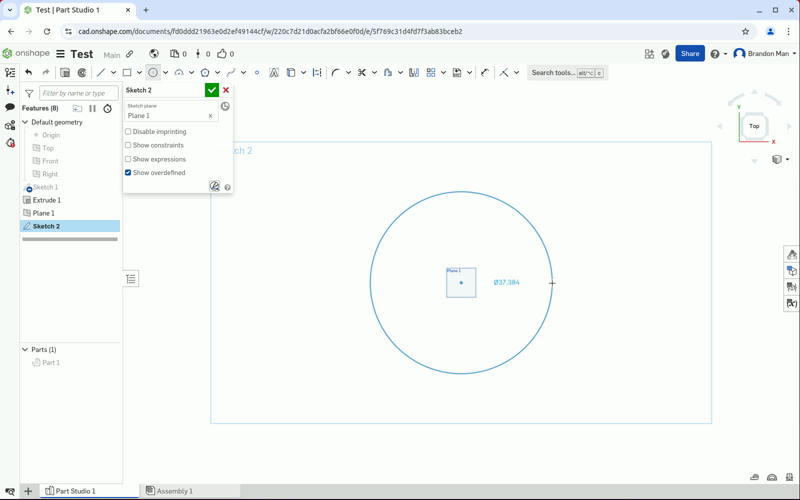
key(esc)
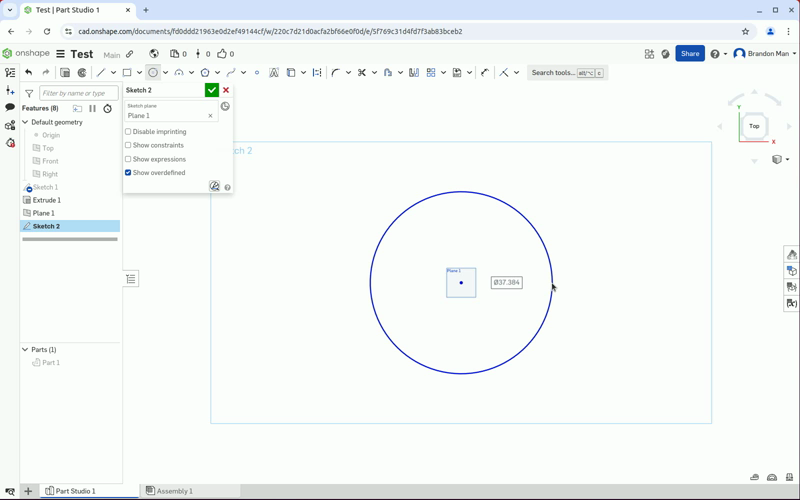
mouse_move(481, 329)
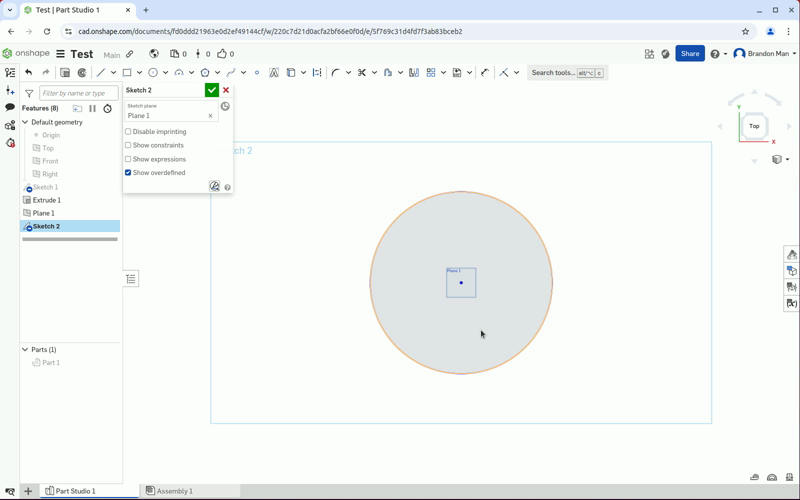
click(481, 329)
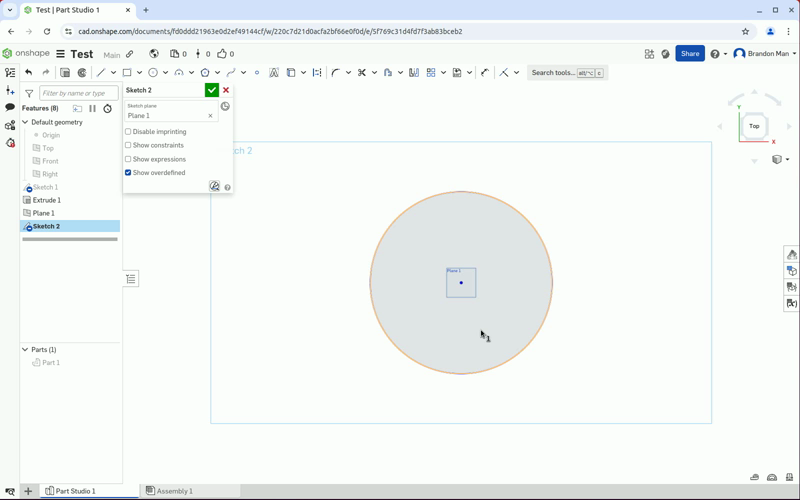
mouse_move(73, 352)
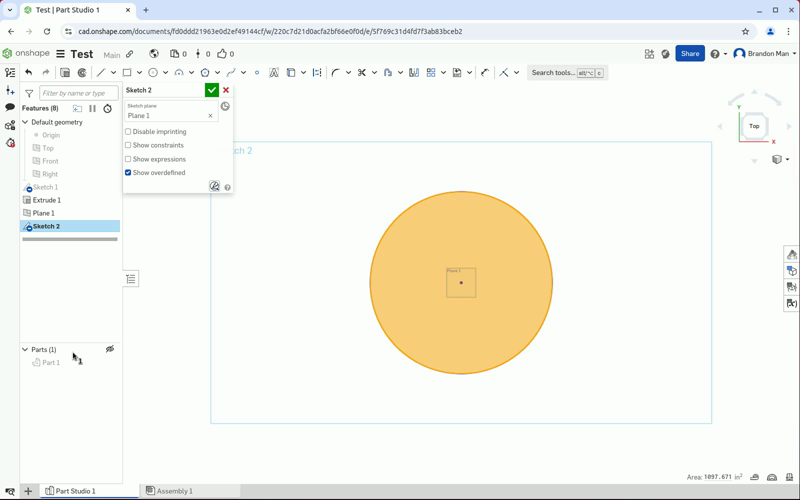
key(shift+y)
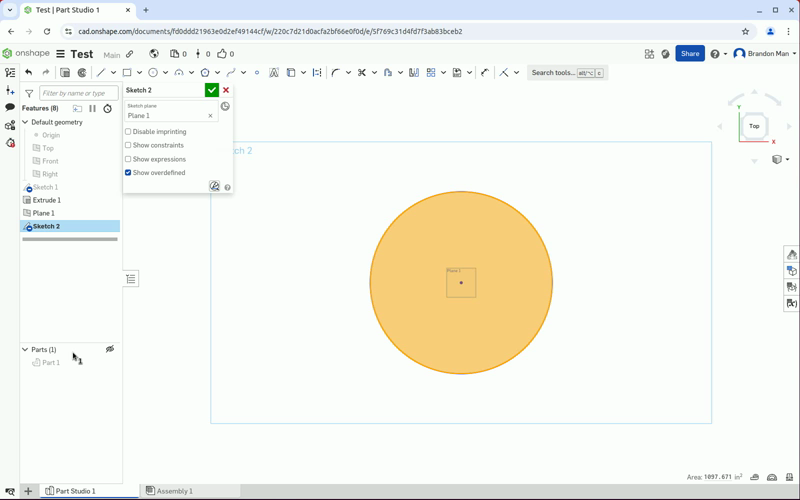
key(shift+e)
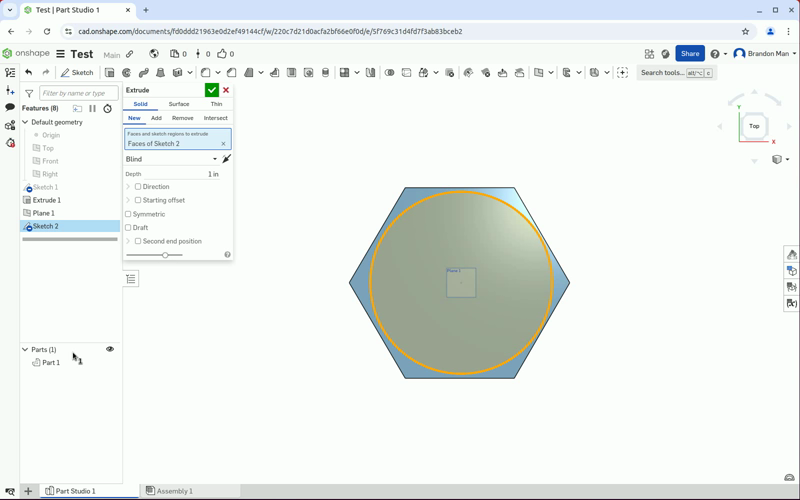
mouse_move(143, 106)
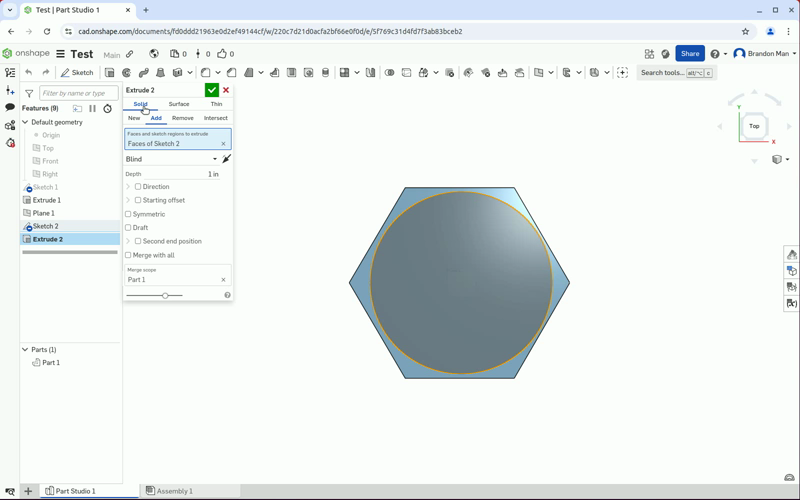
click(143, 106)
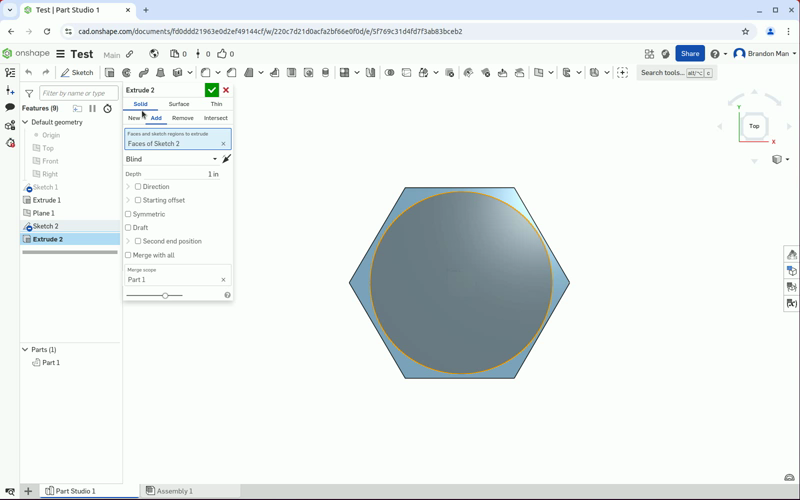
mouse_move(137, 120)
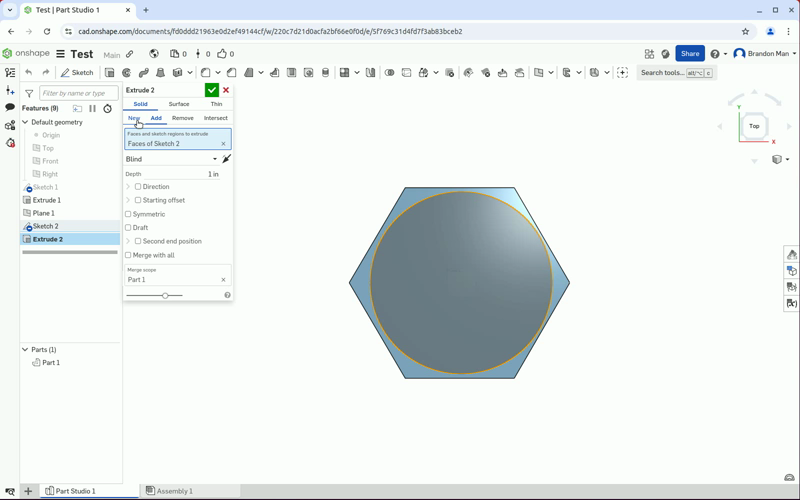
click(137, 120)
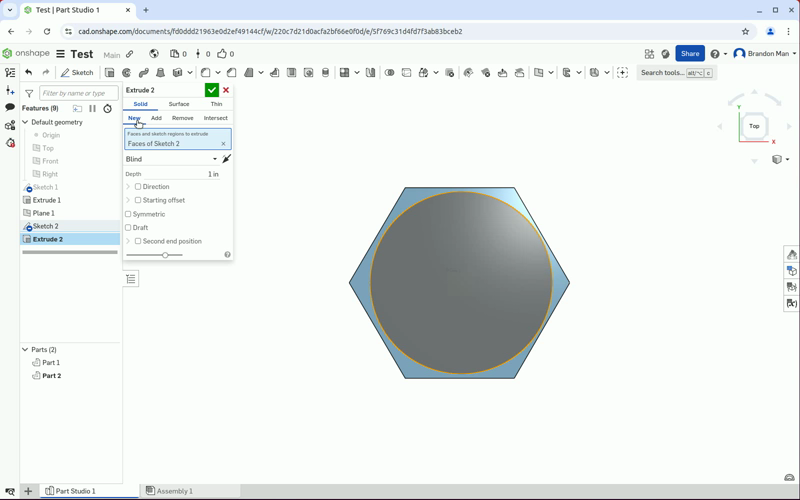
key(tab, 4)
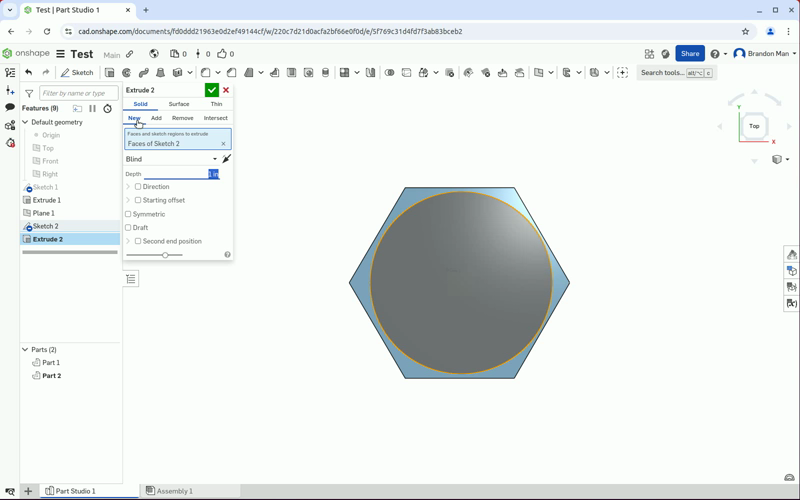
text(7.703)
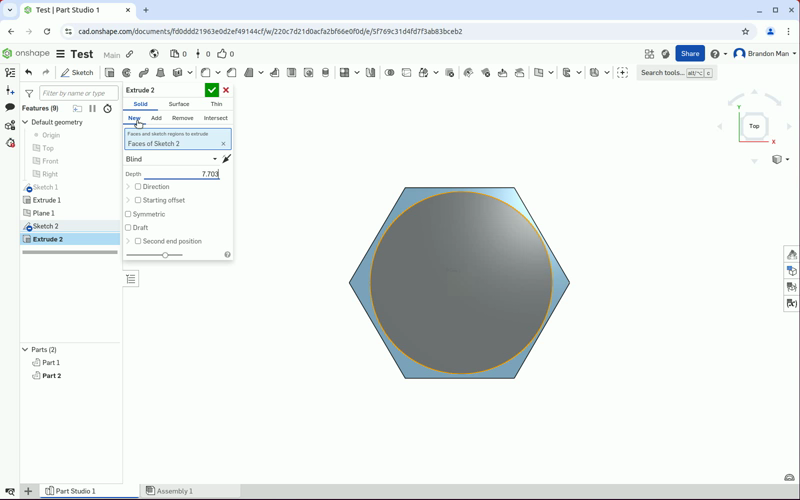
key(enter)
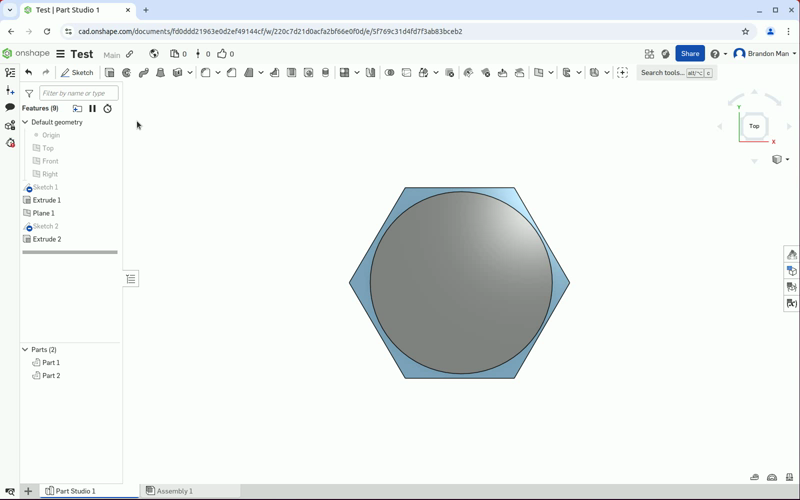
key(shift+h)
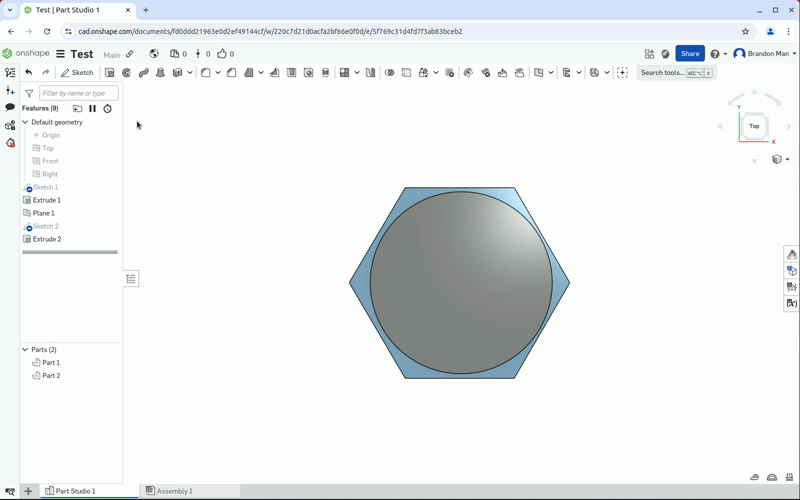
key(shift+h)
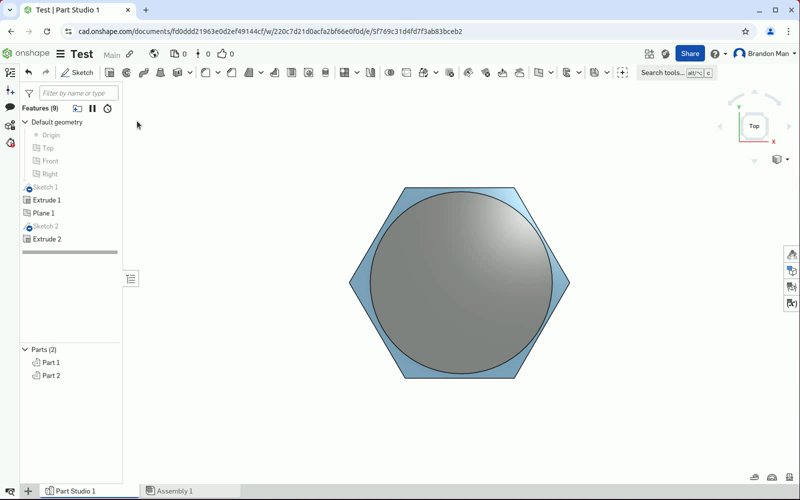
key(shift+7)
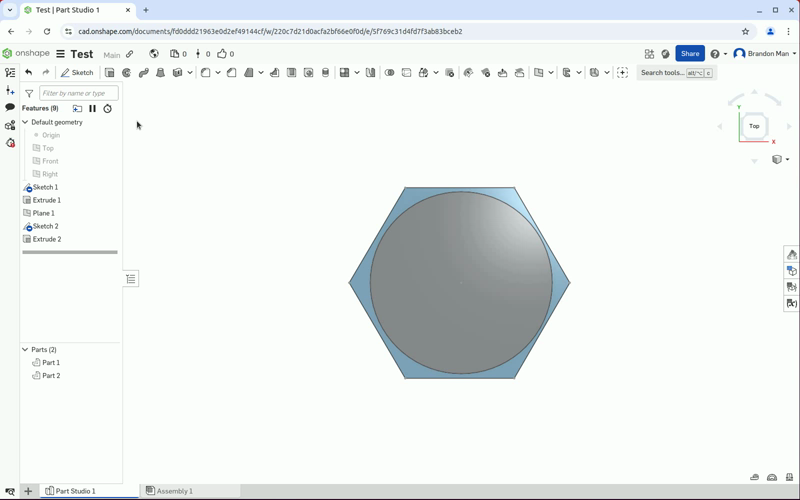
key(up, 3)
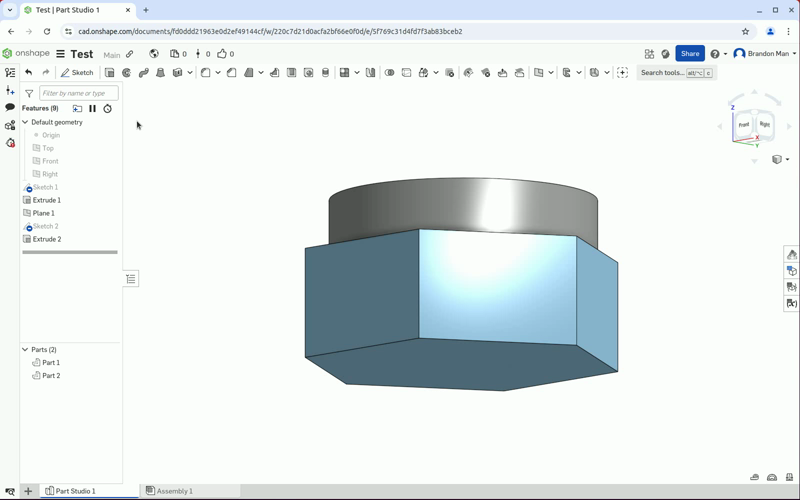
key(left, 3)
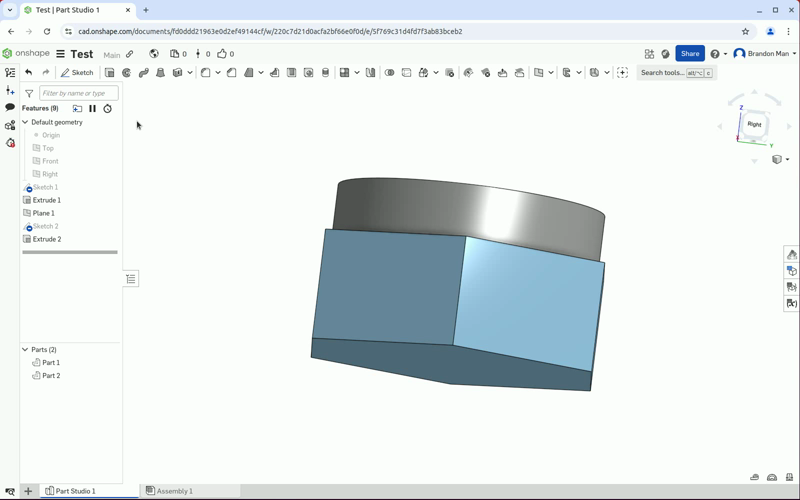
key(right, 3)
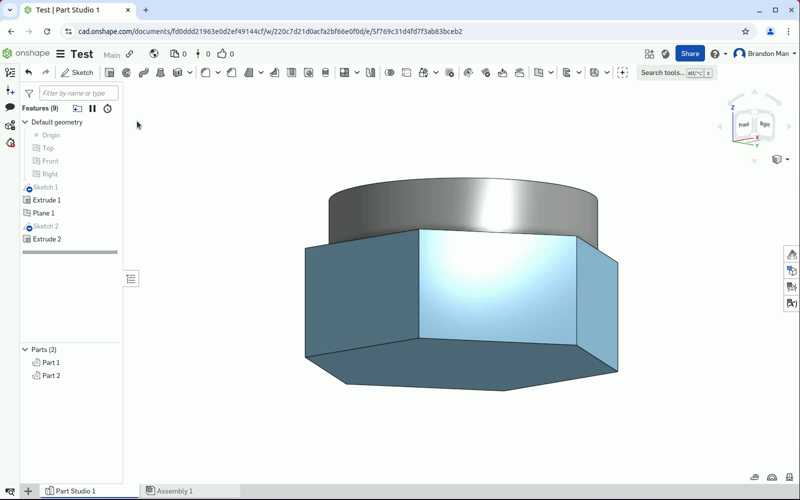
key(down, 3)
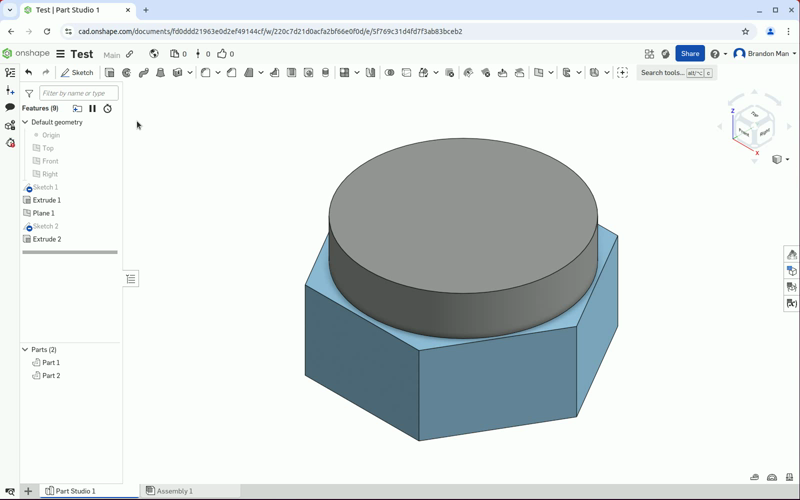
mouse_move(73, 189)
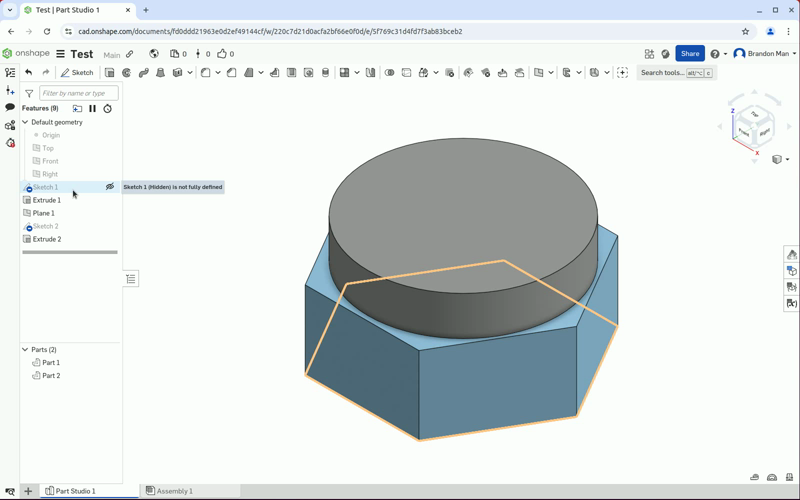
click(73, 189)